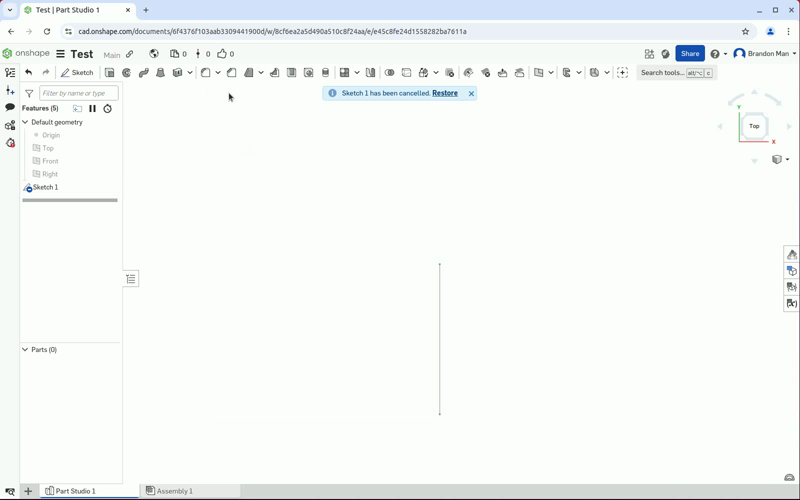
key(shift+h)
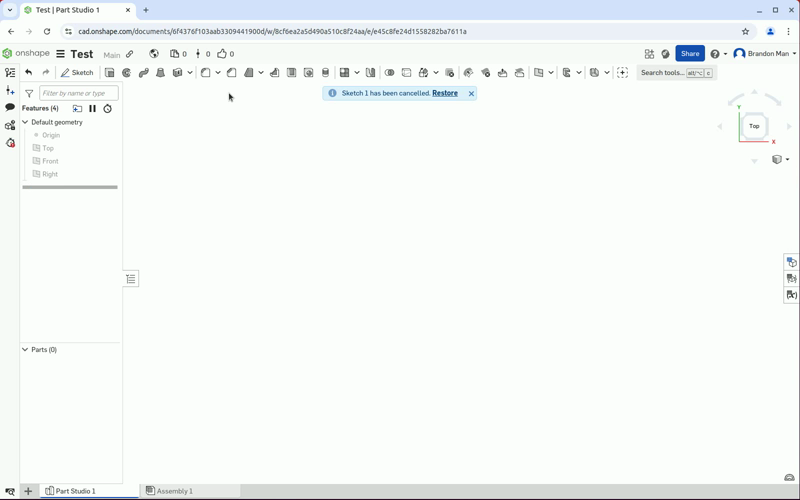
mouse_move(73, 352)
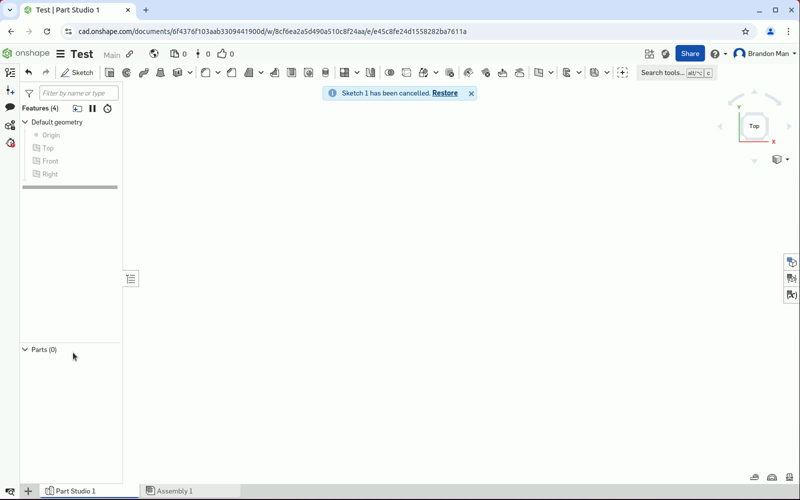
key(y)
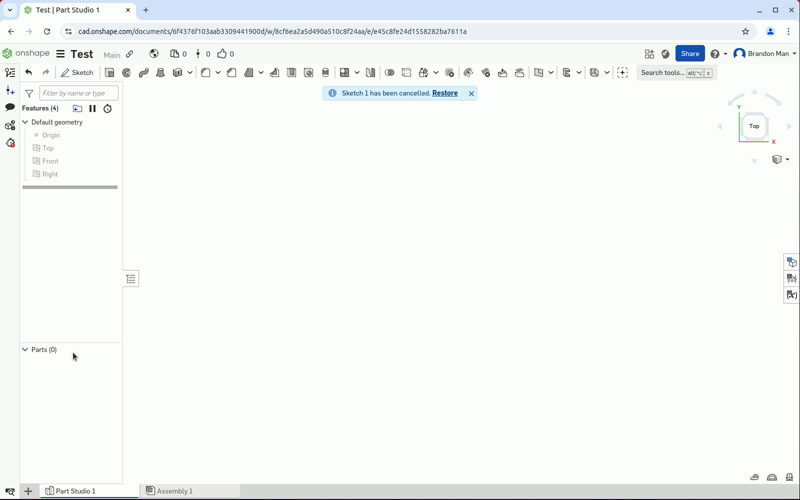
key(shift+p)
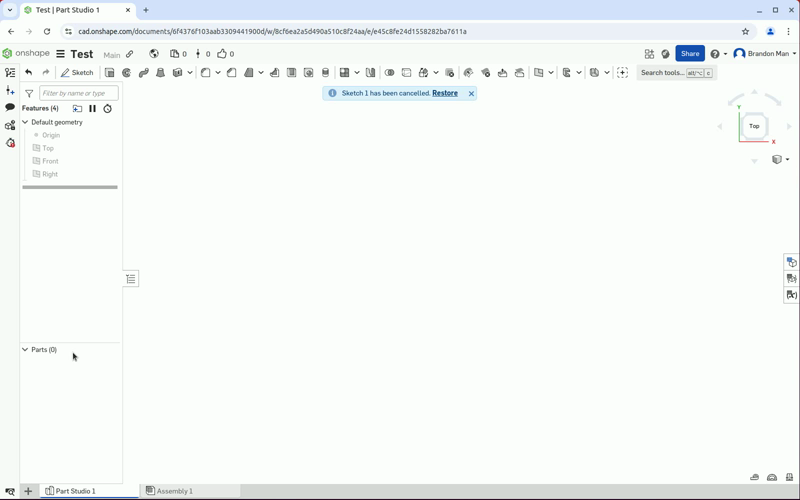
key(space)
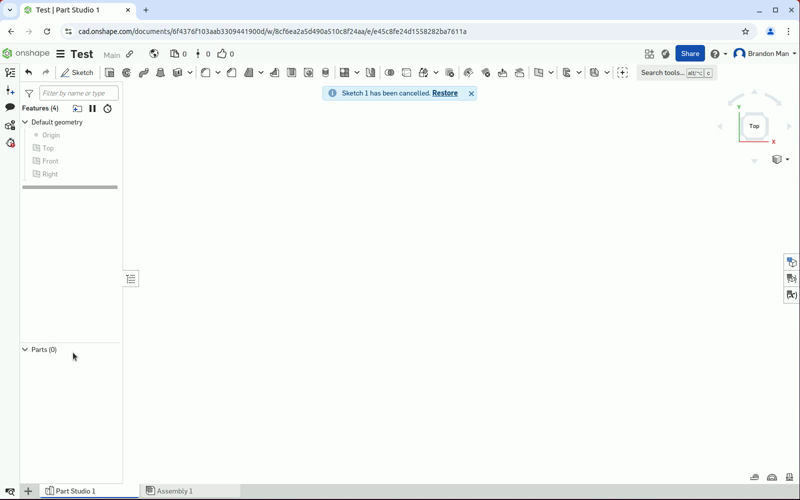
key_down(shift)
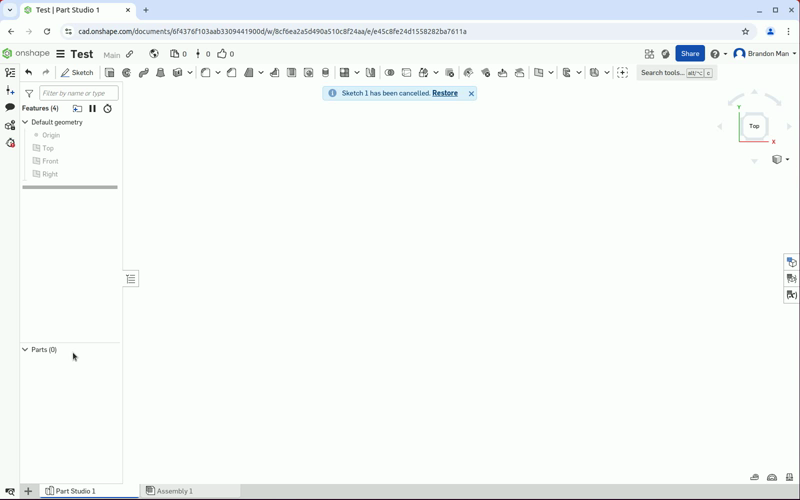
key(up)
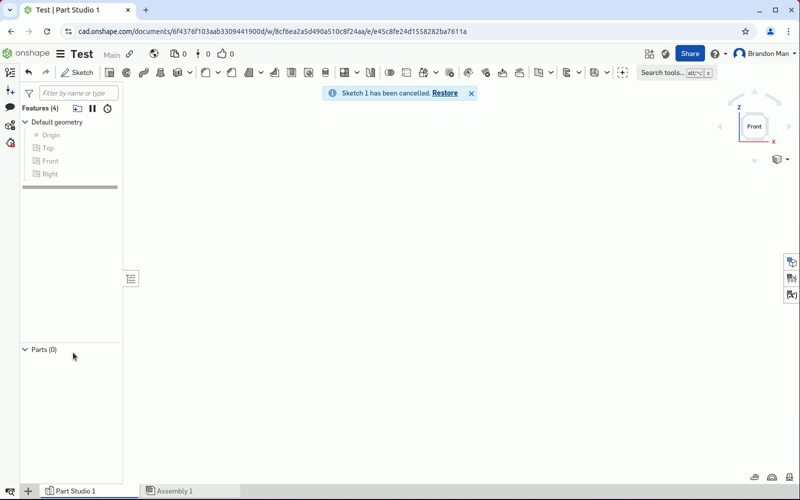
key_up(shift)
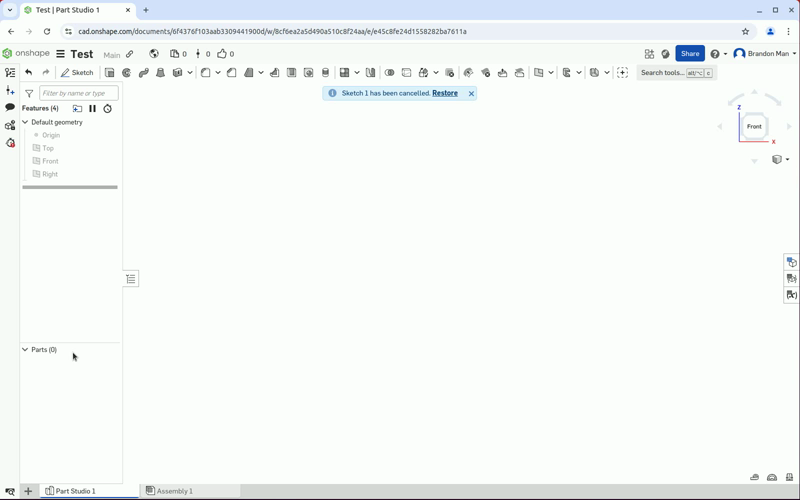
mouse_move(73, 352)
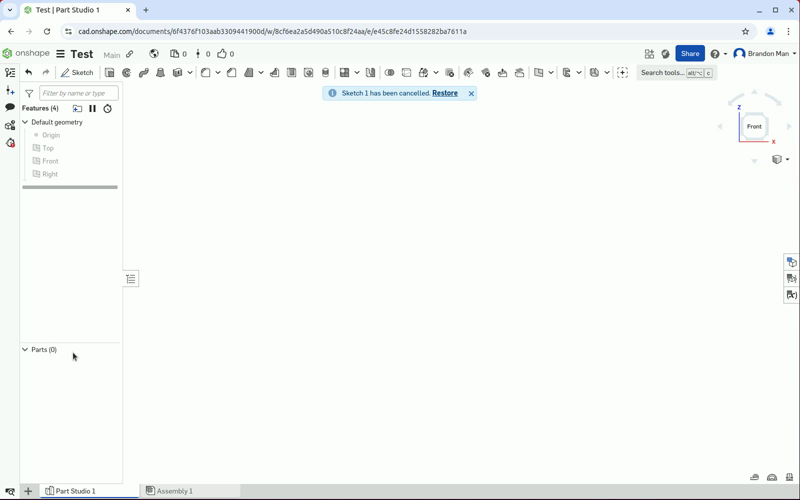
key(shift+y)
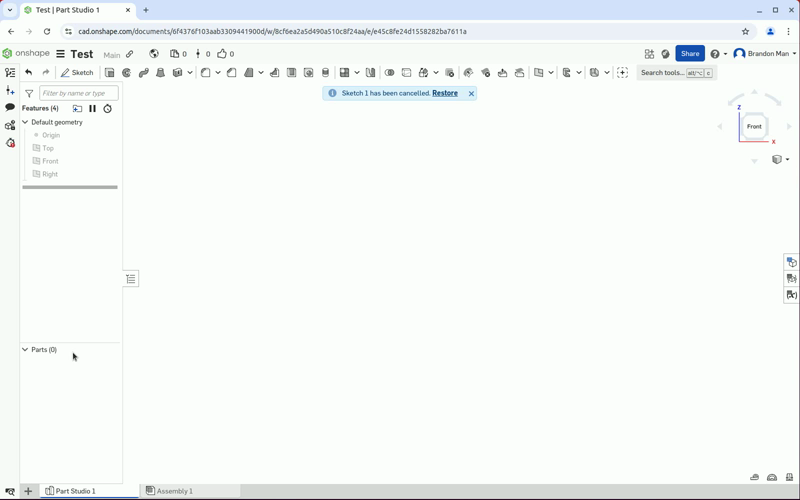
key(shift+s)
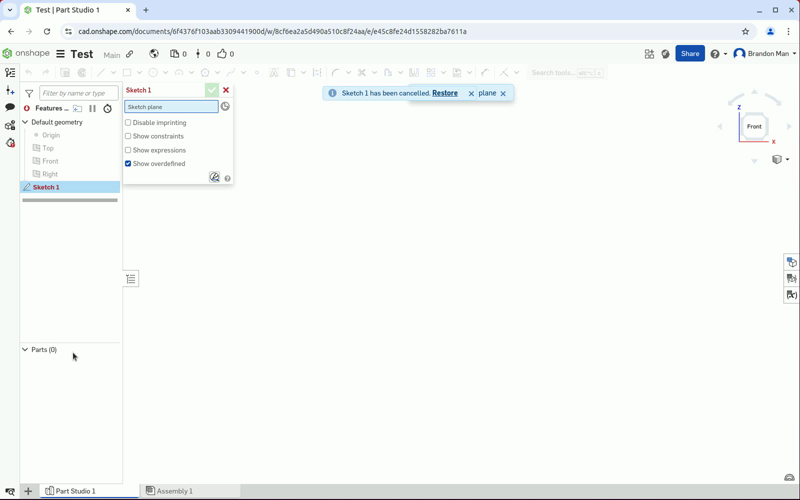
mouse_move(73, 163)
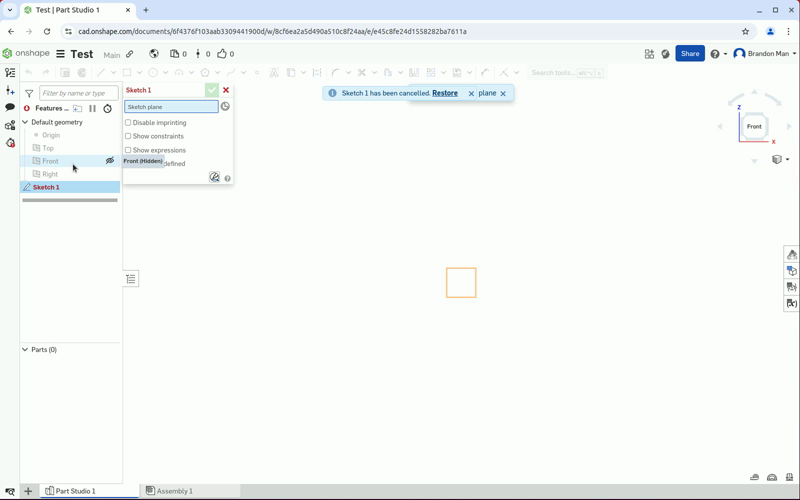
click(73, 163)
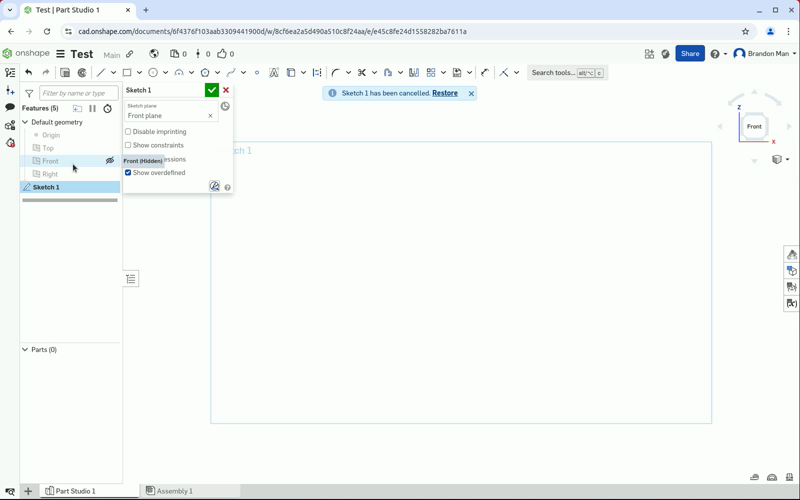
mouse_move(73, 352)
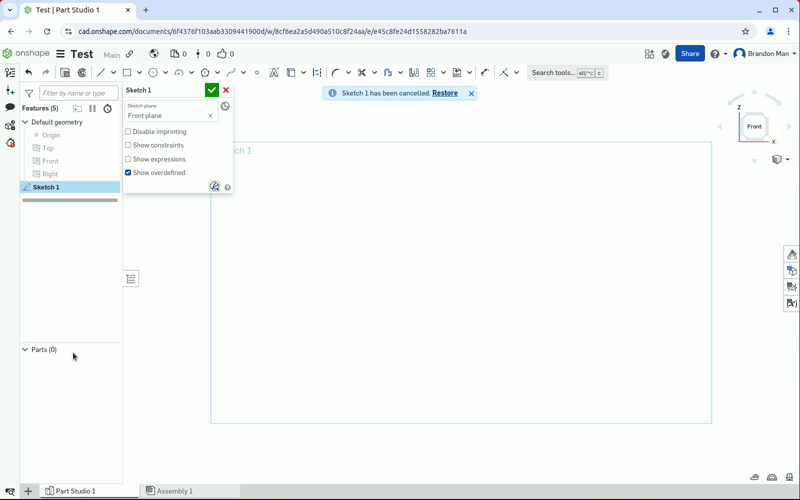
key(y)
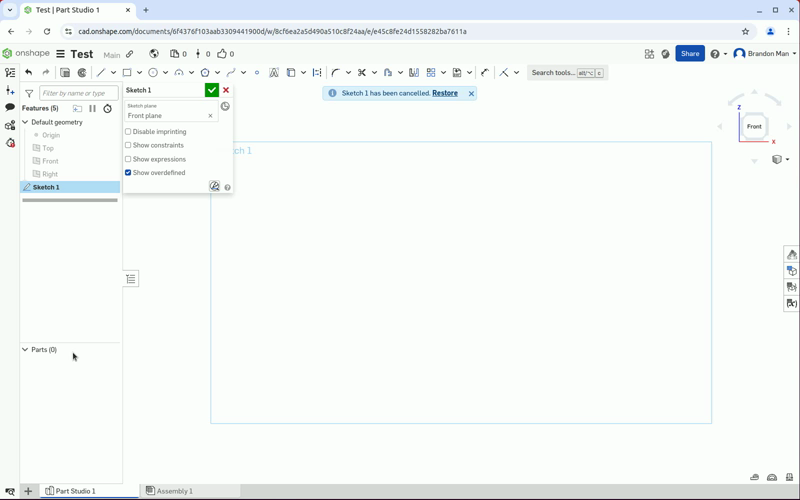
key(l)
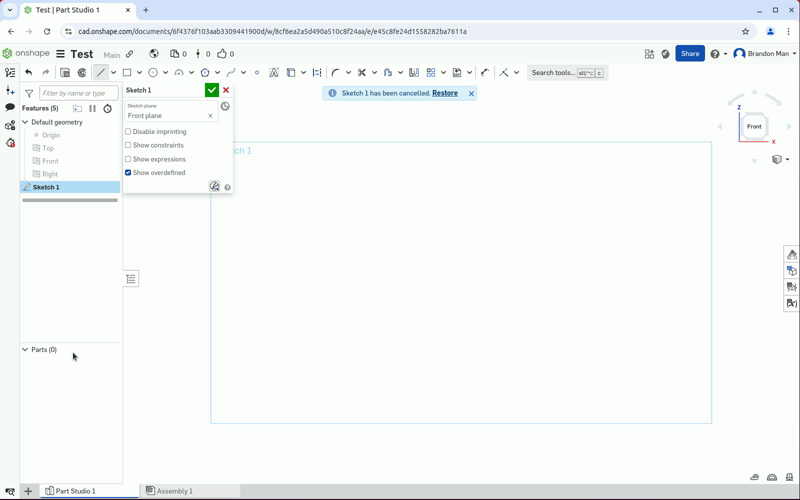
key_down(shift)
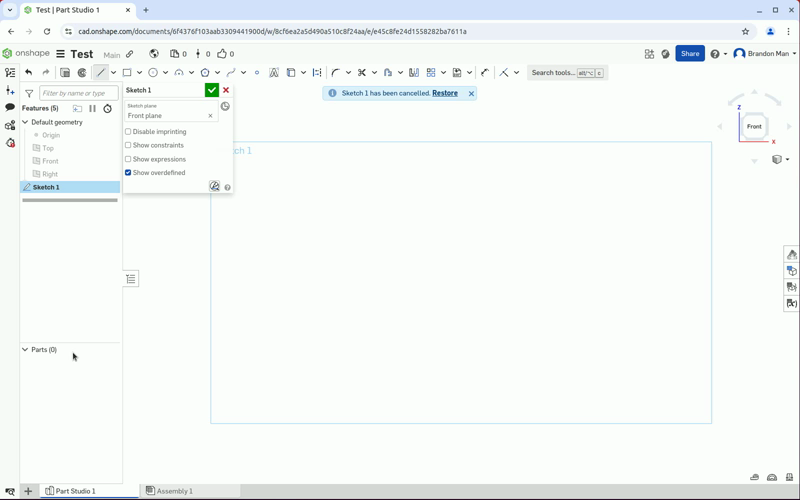
mouse_move(396, 395)
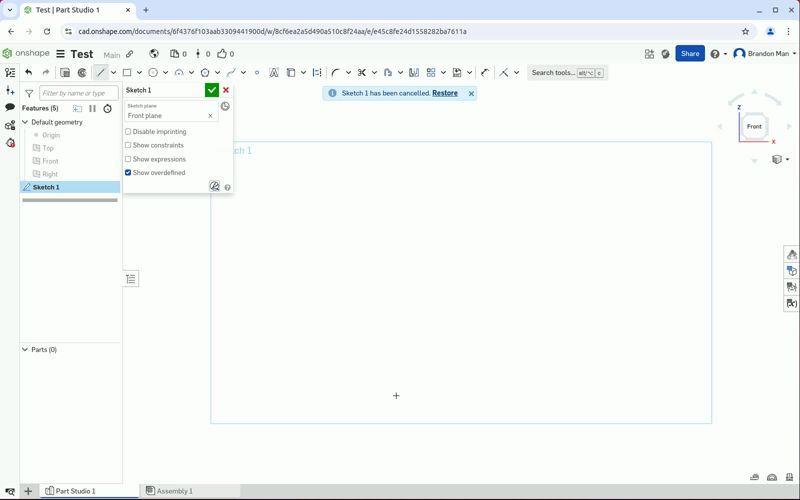
click(396, 395)
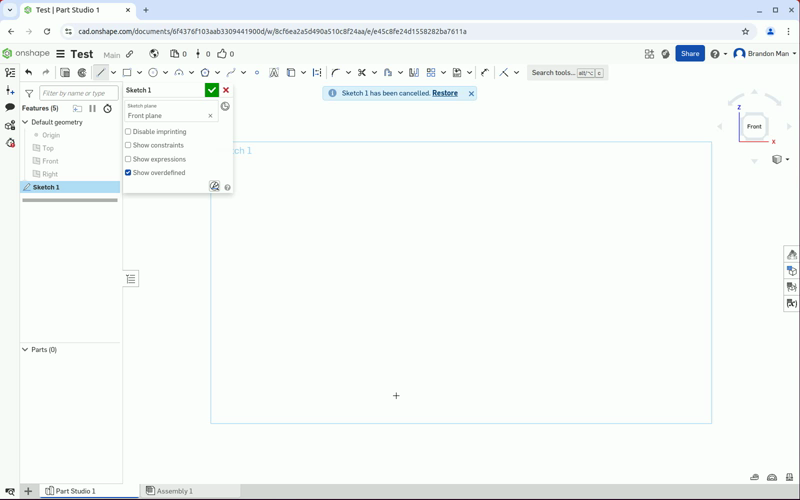
key_up(shift)
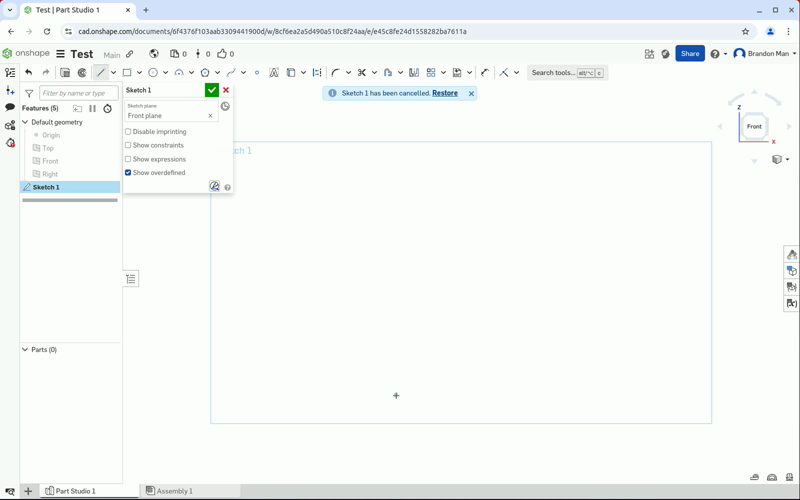
key_down(shift)
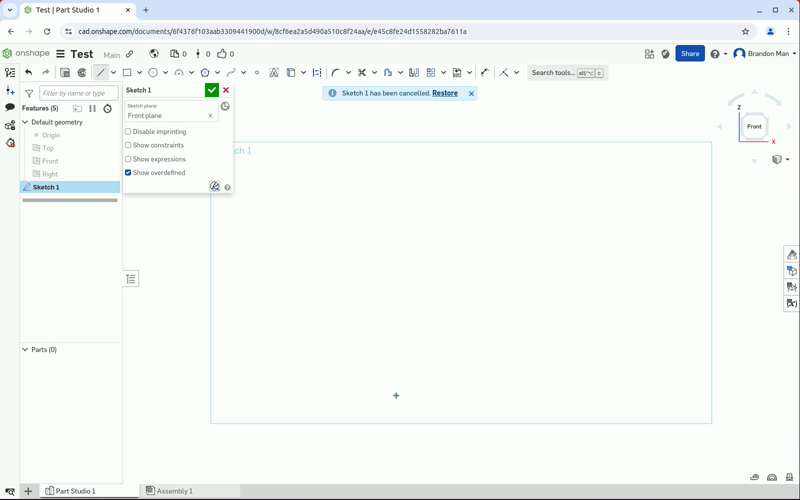
mouse_move(523, 395)
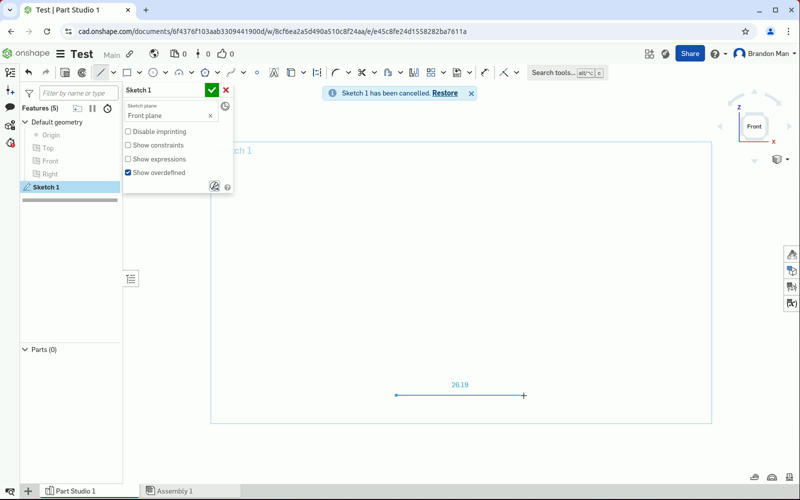
click(523, 395)
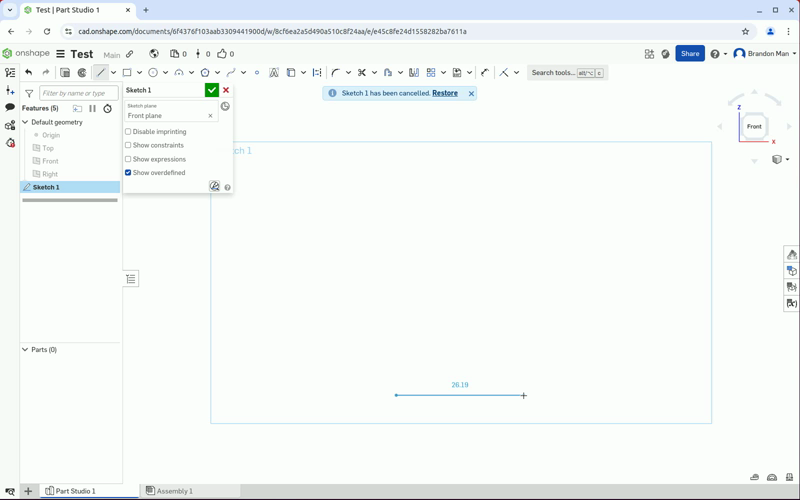
key_up(shift)
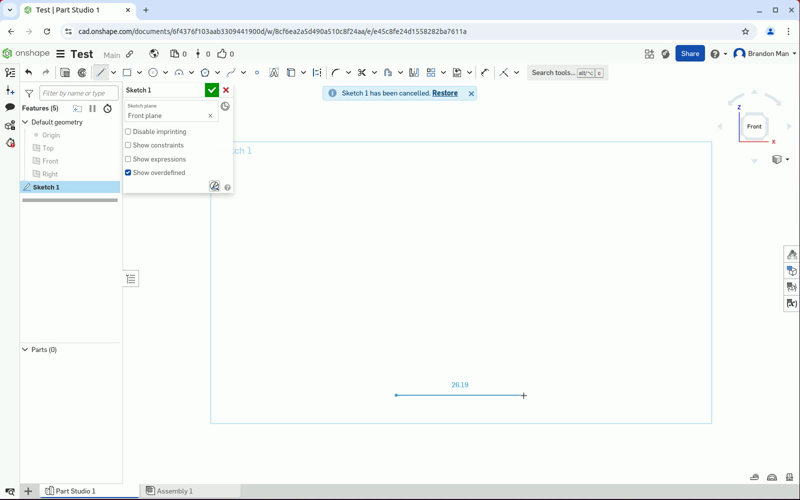
key_down(shift)
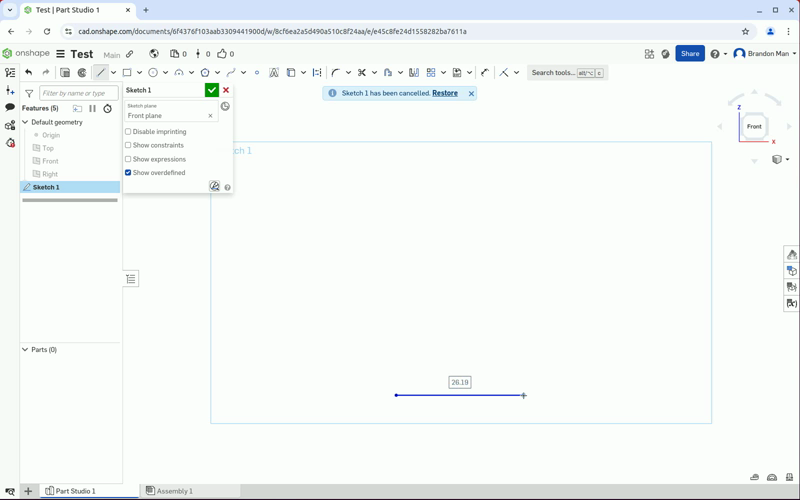
mouse_move(523, 171)
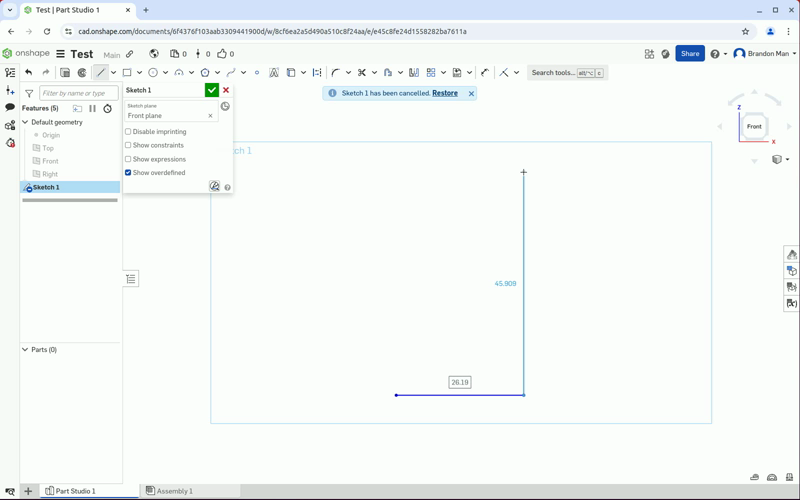
click(523, 171)
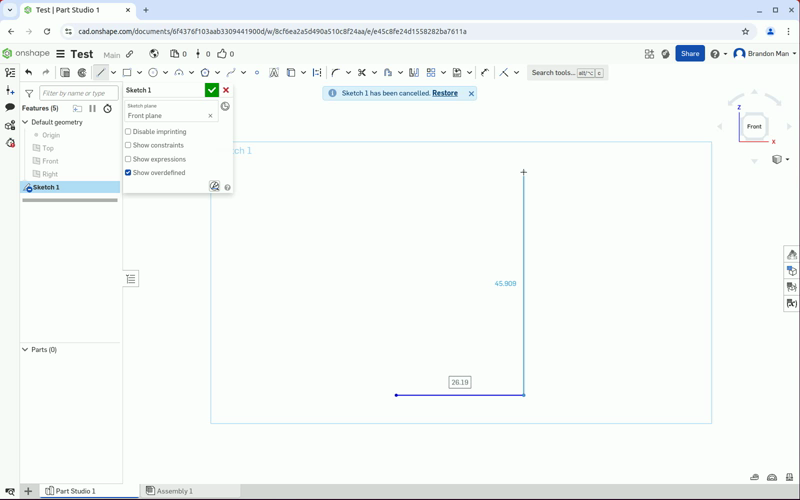
key_up(shift)
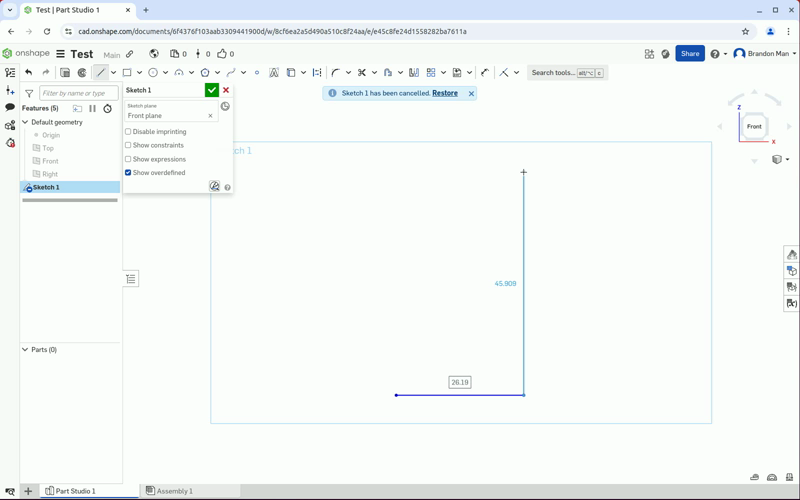
key_down(shift)
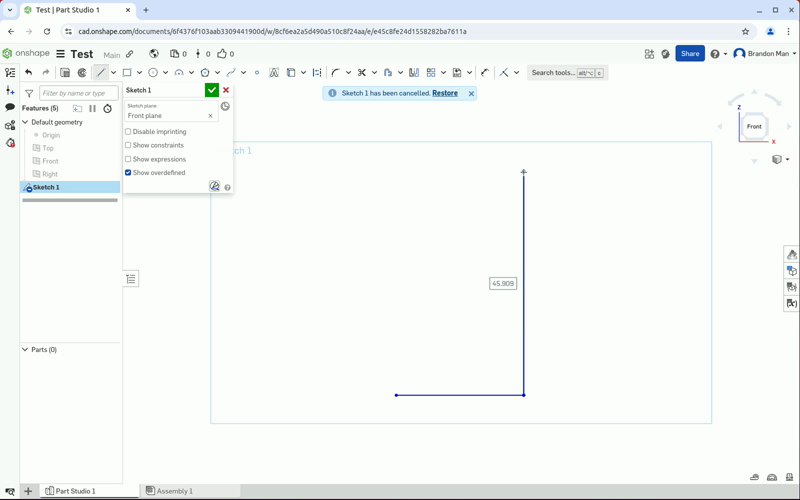
mouse_move(396, 171)
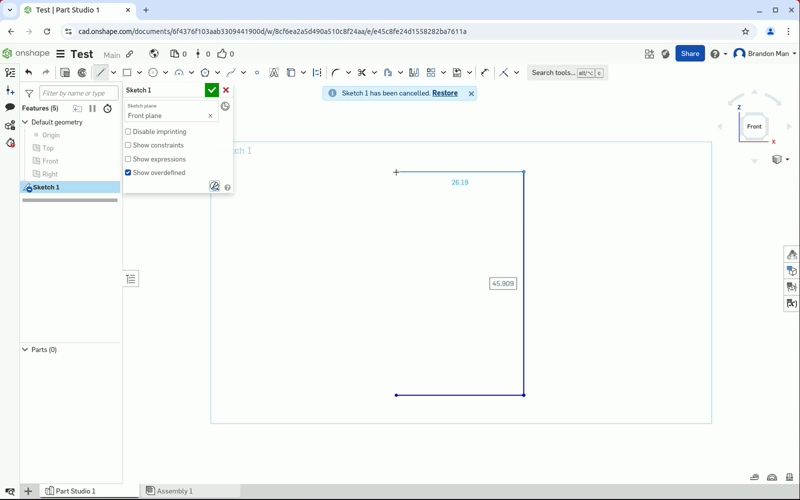
click(396, 171)
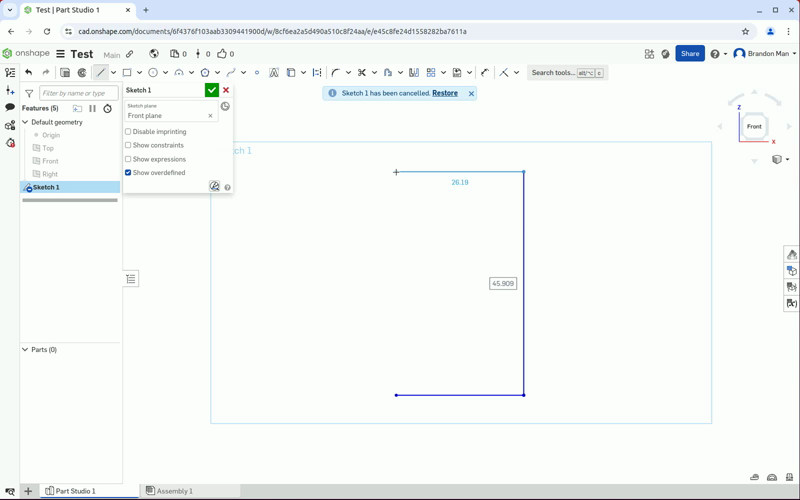
key_up(shift)
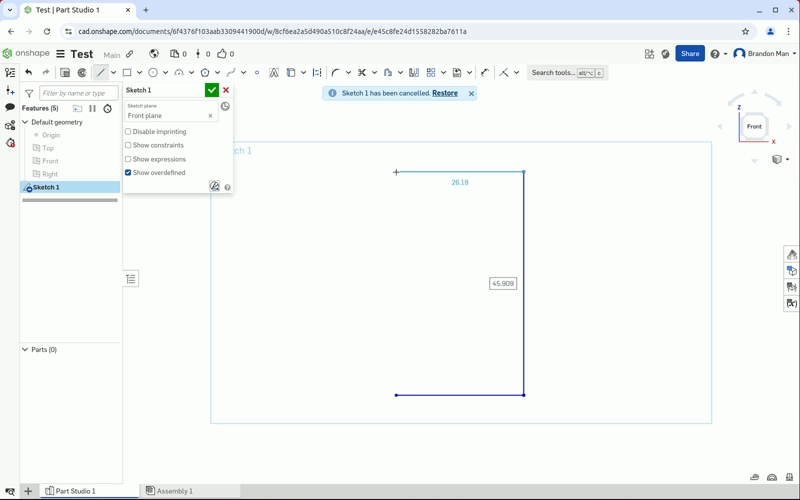
key_down(shift)
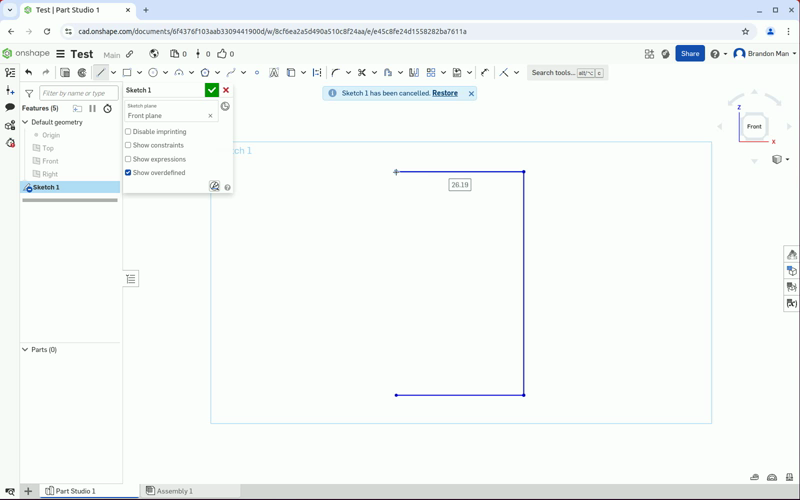
mouse_move(396, 395)
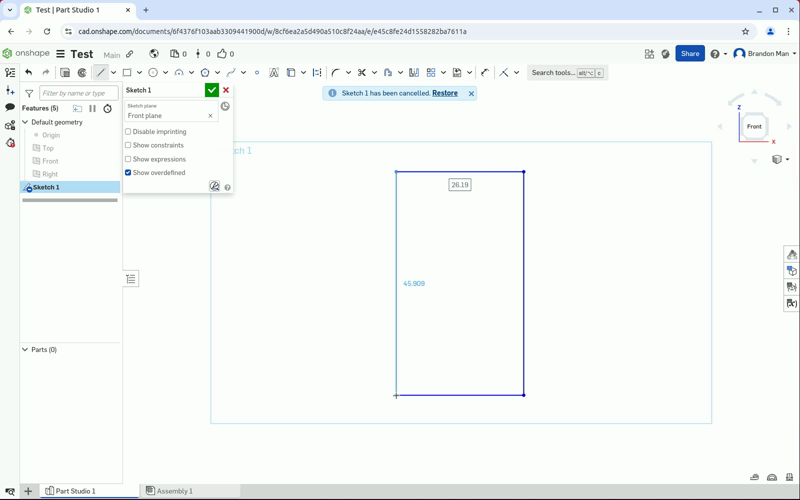
key_up(shift)
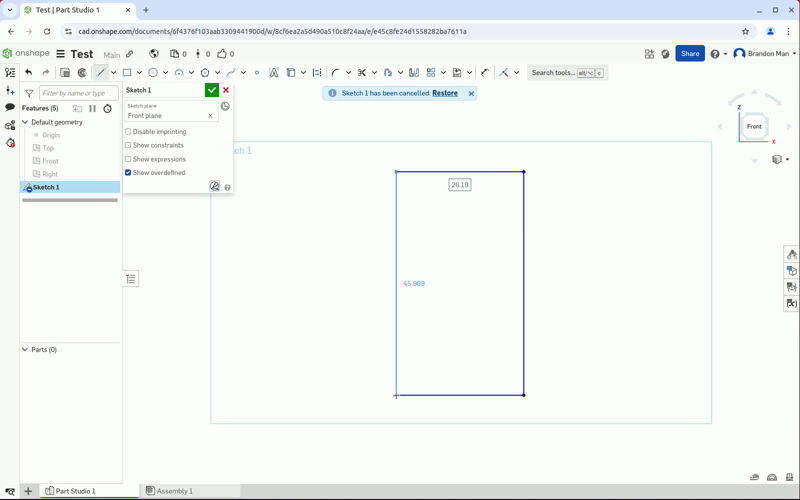
click(396, 395)
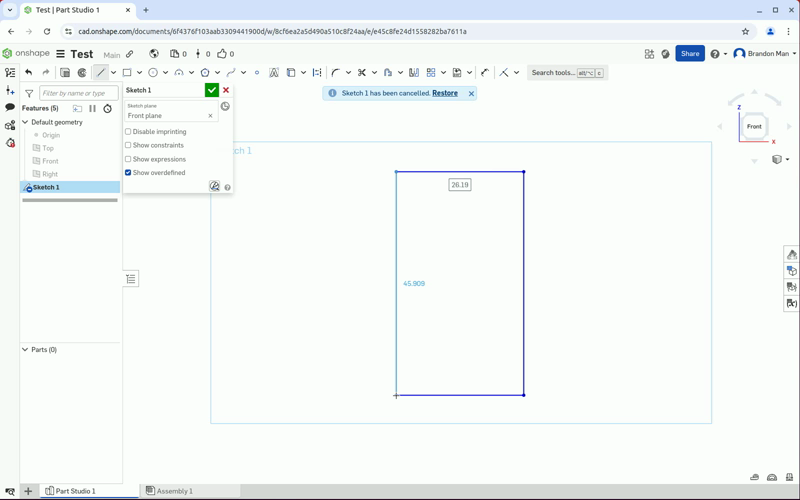
key(esc)
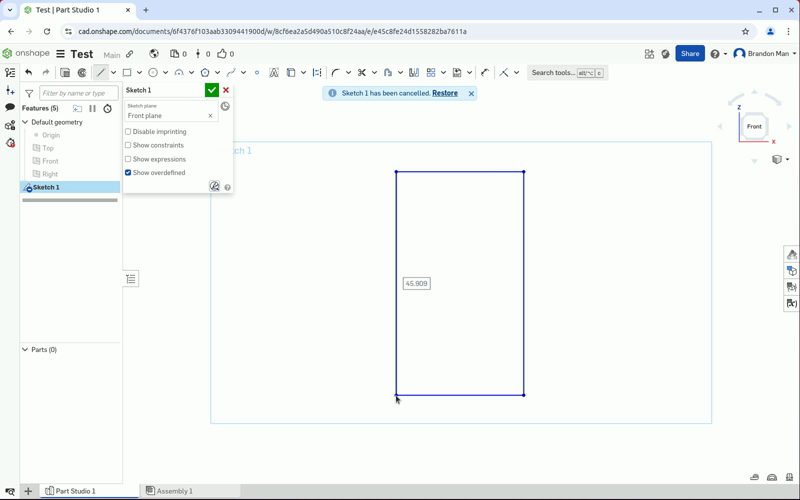
mouse_move(419, 281)
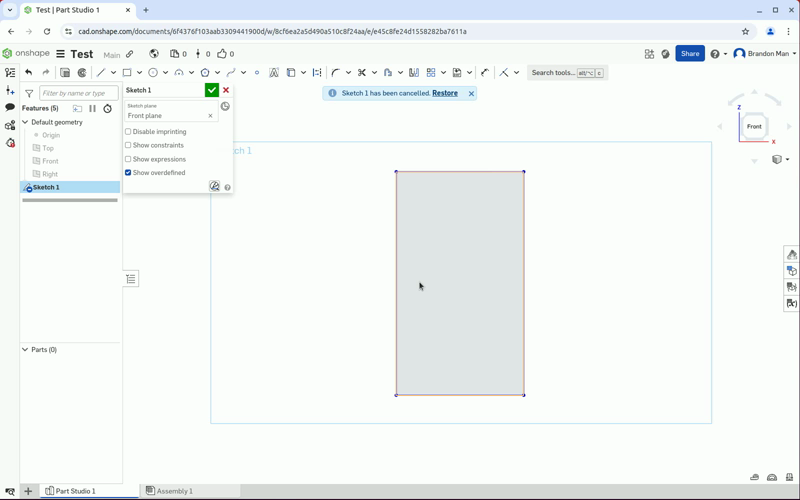
click(419, 281)
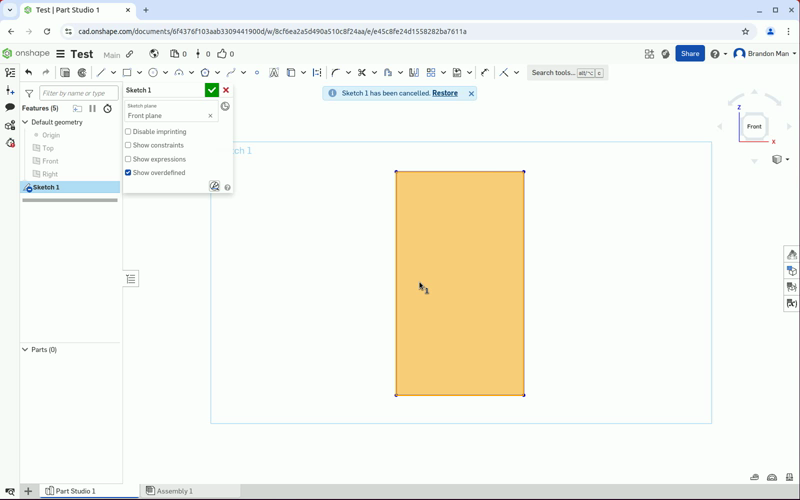
mouse_move(73, 352)
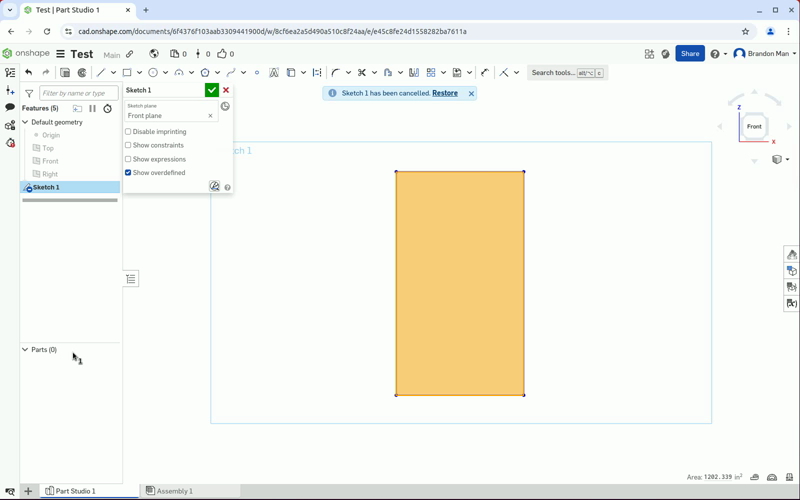
key(shift+y)
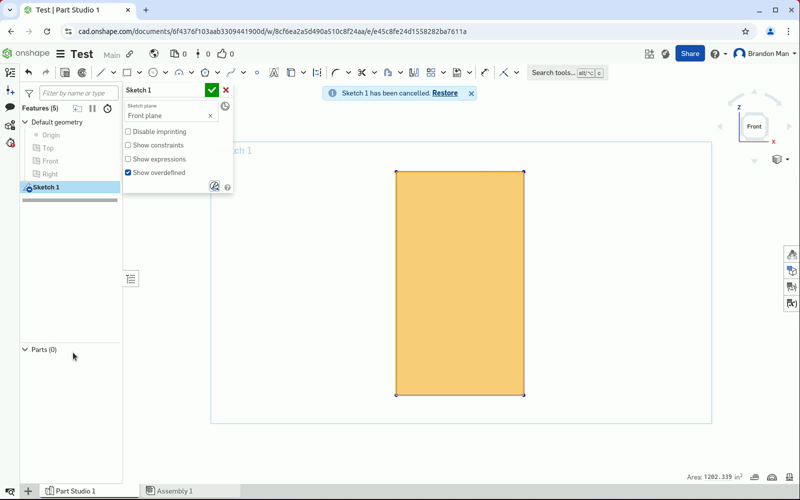
key(shift+e)
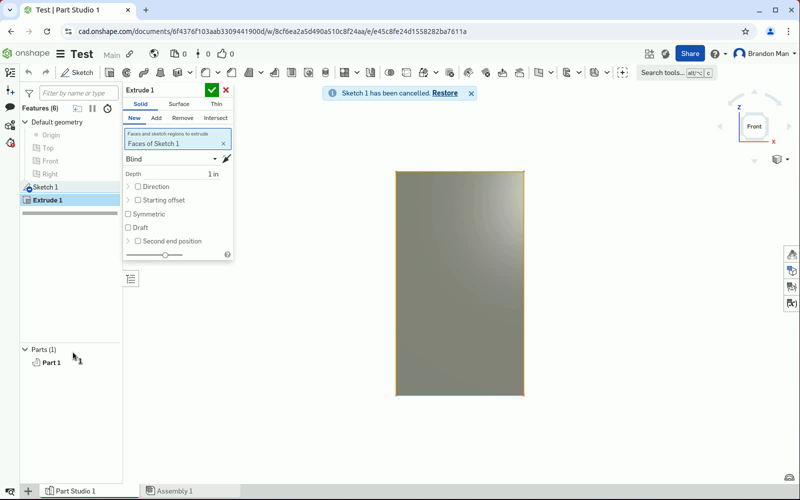
mouse_move(143, 106)
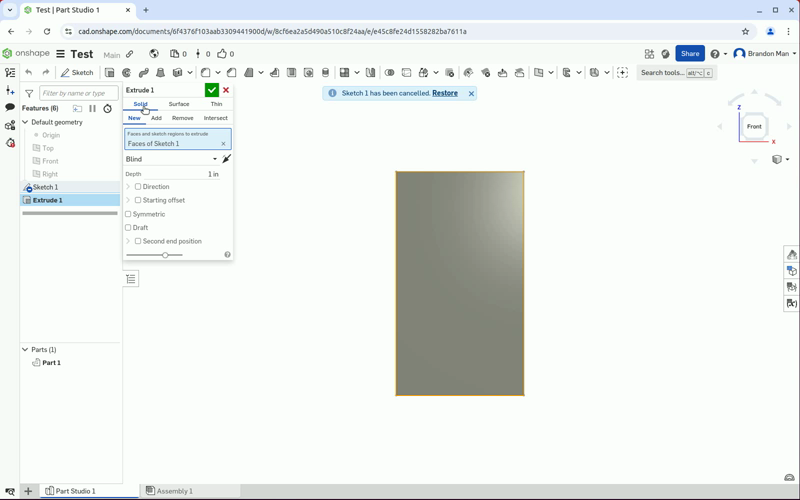
click(143, 106)
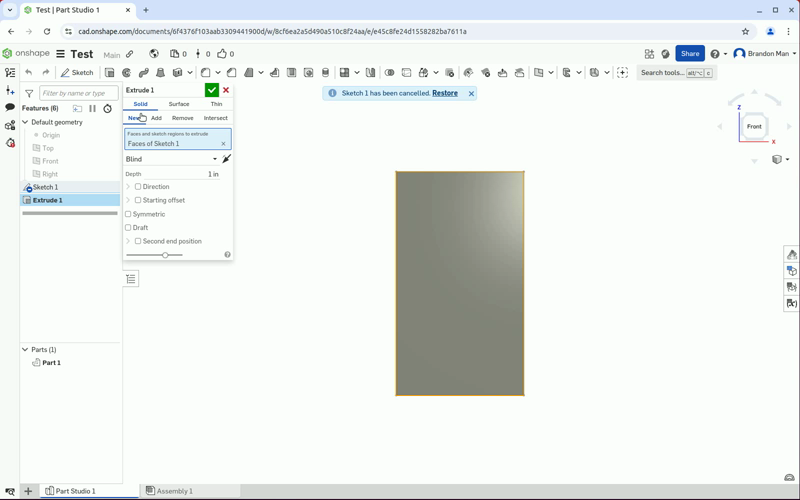
mouse_move(137, 120)
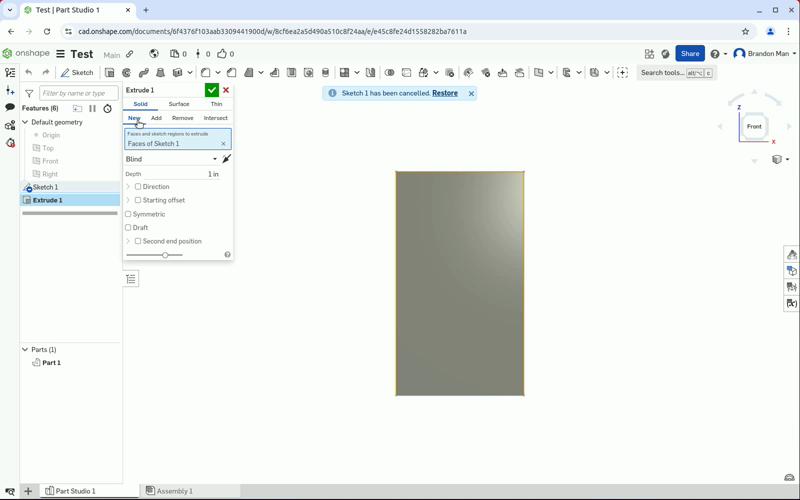
click(137, 120)
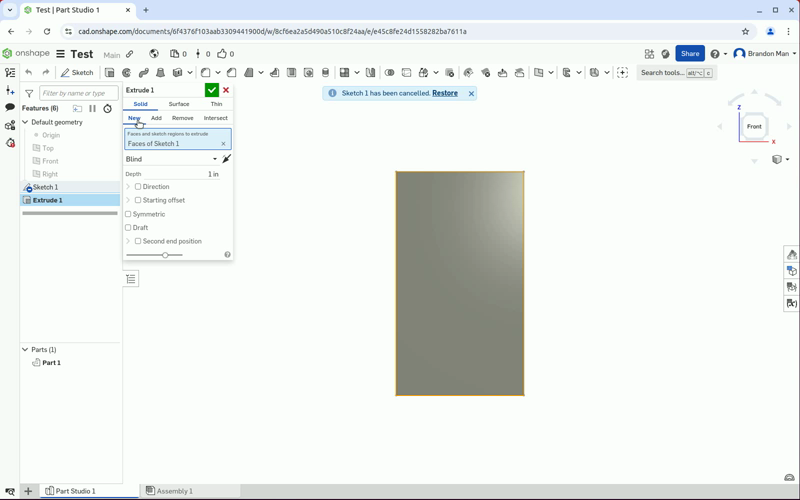
key(tab, 4)
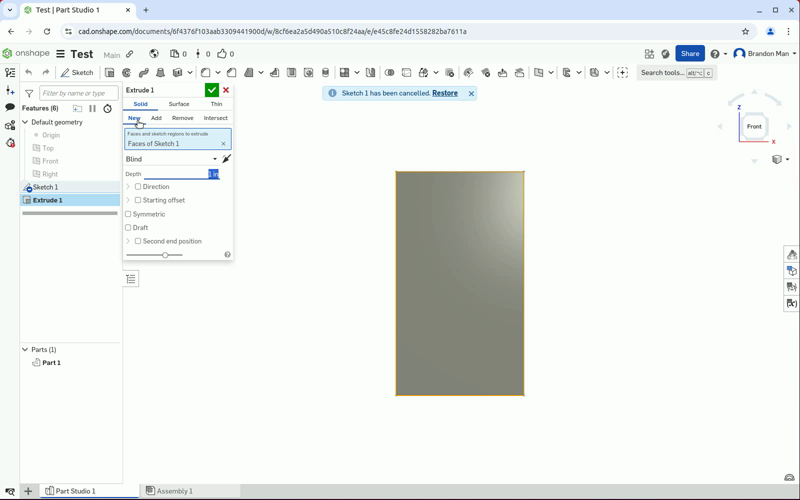
text(16.609)
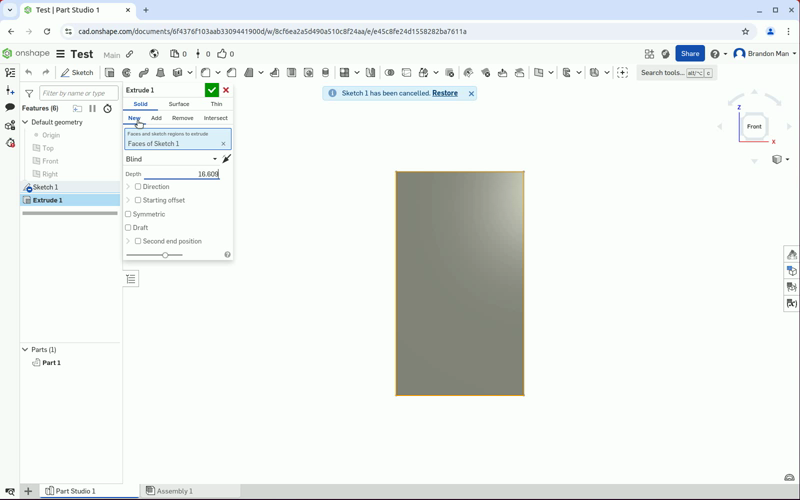
key(enter)
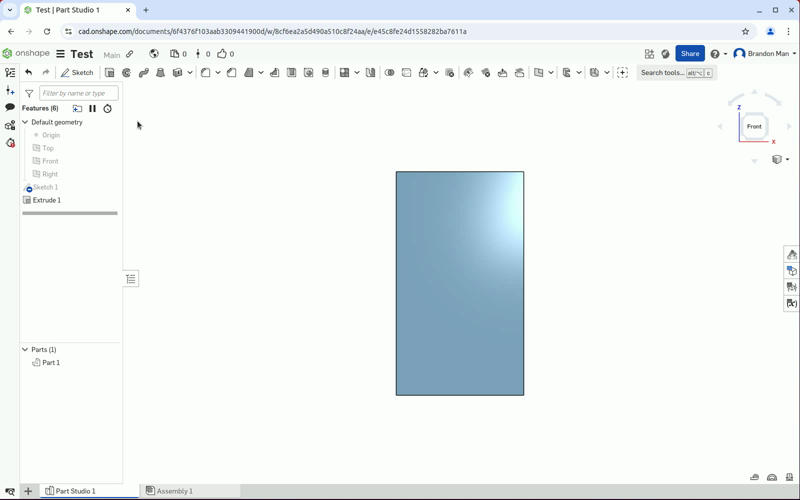
key(shift+h)
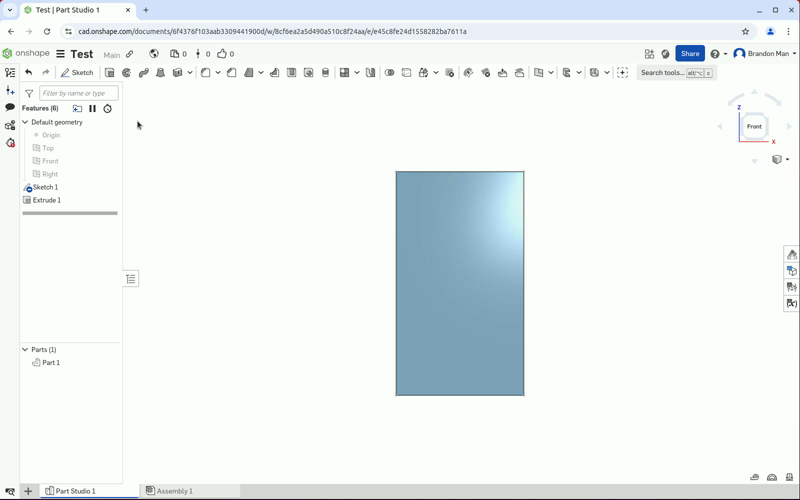
key(shift+h)
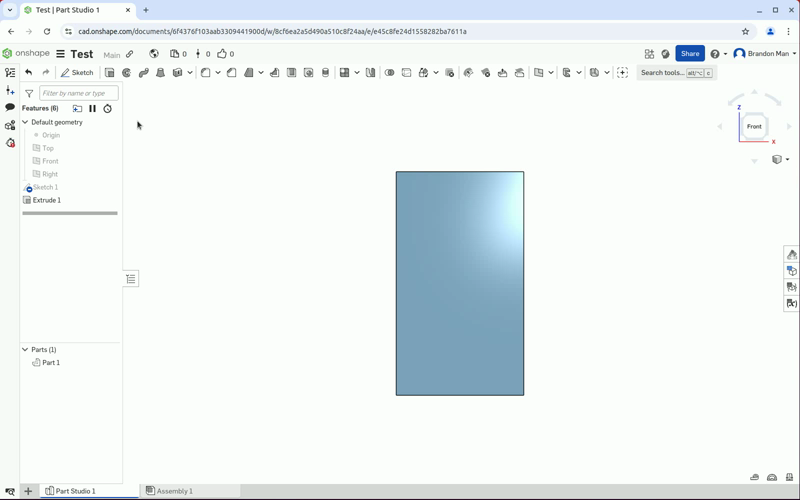
mouse_move(73, 189)
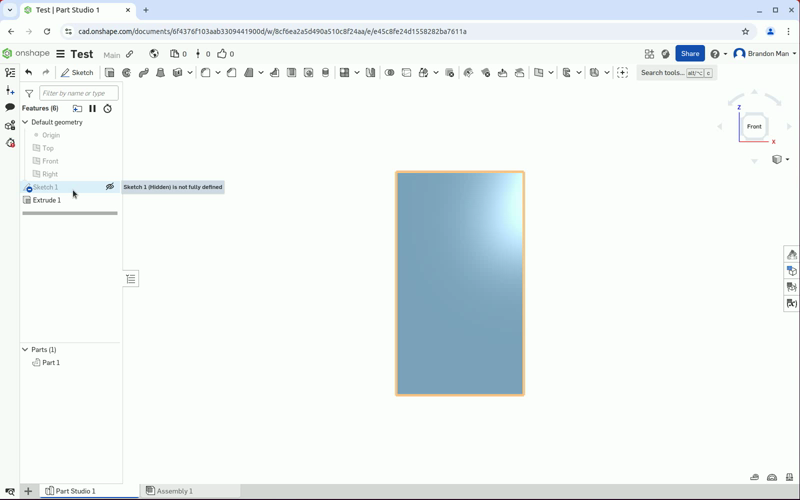
click(73, 189)
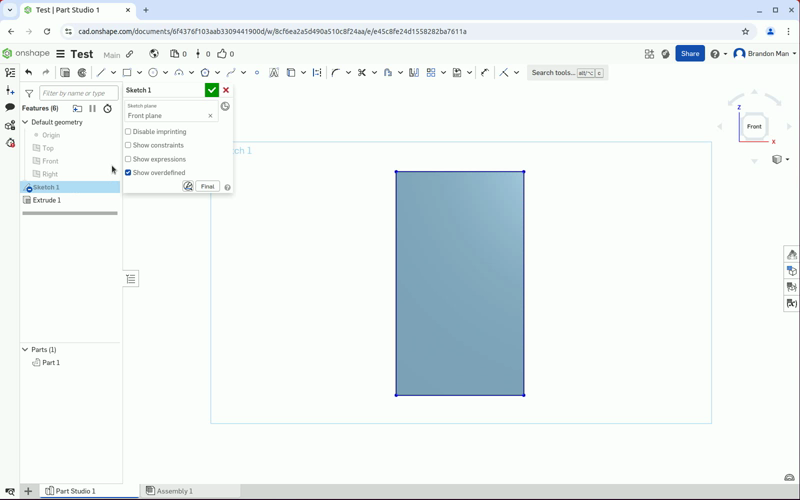
mouse_move(229, 92)
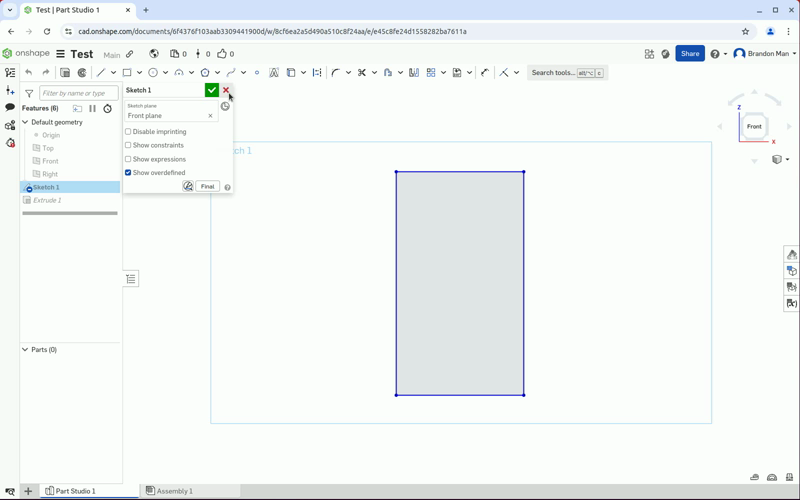
click(229, 92)
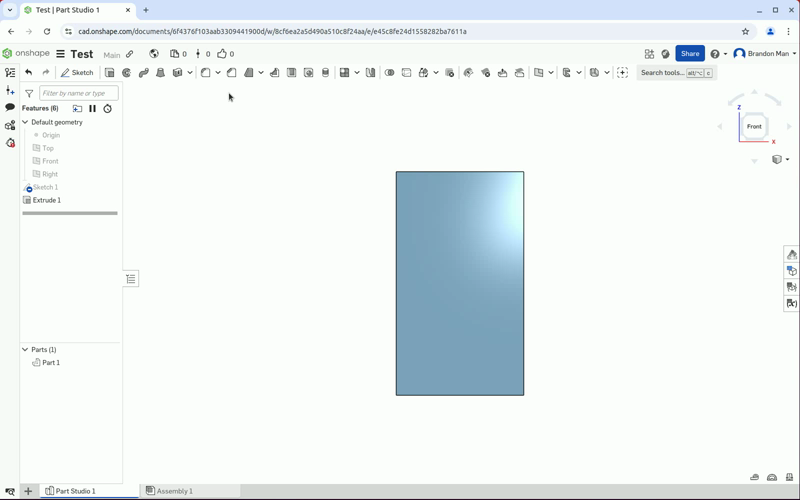
mouse_move(73, 352)
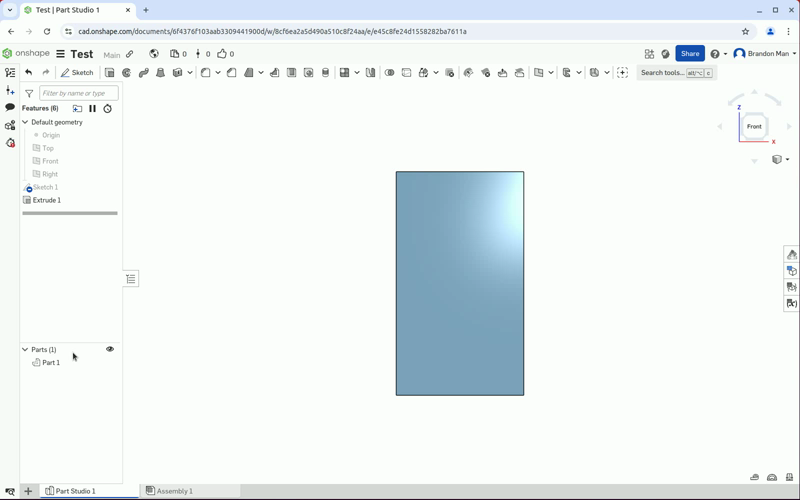
key(y)
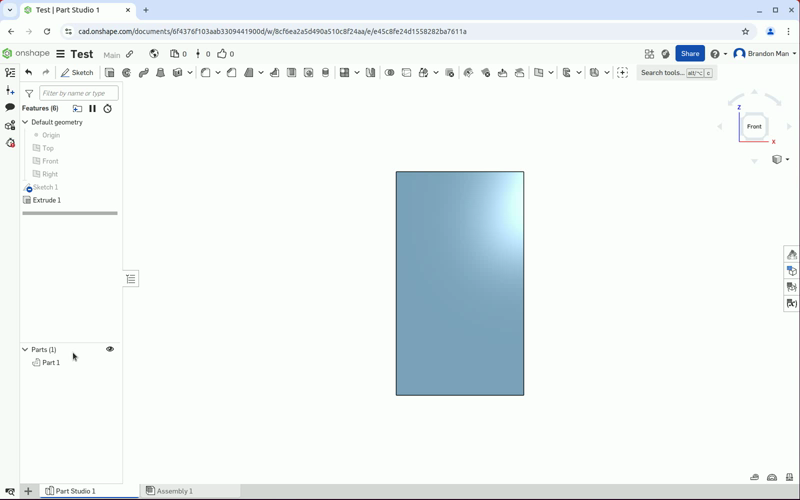
key(shift+p)
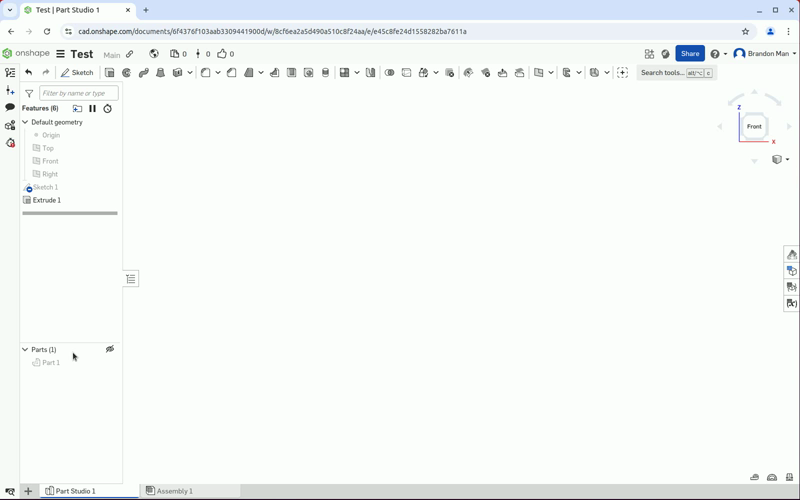
key(space)
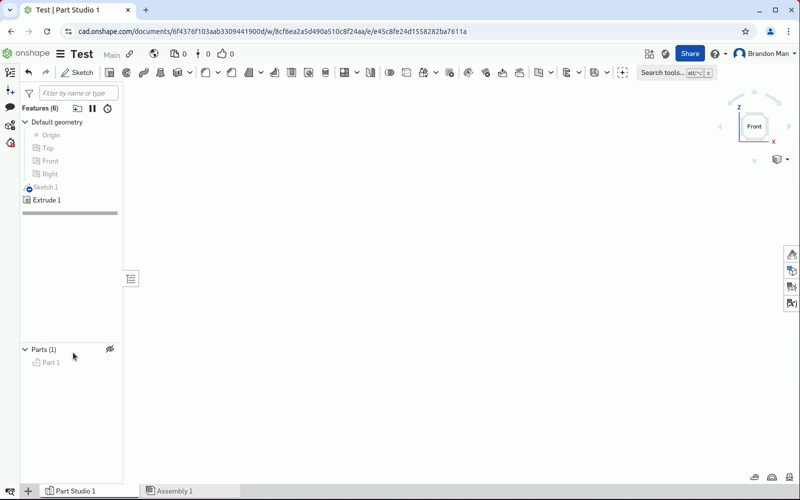
key_down(shift)
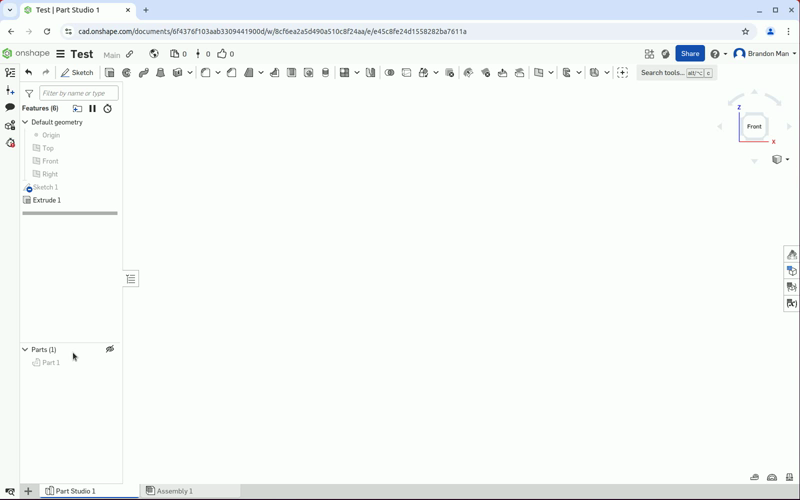
key(left)
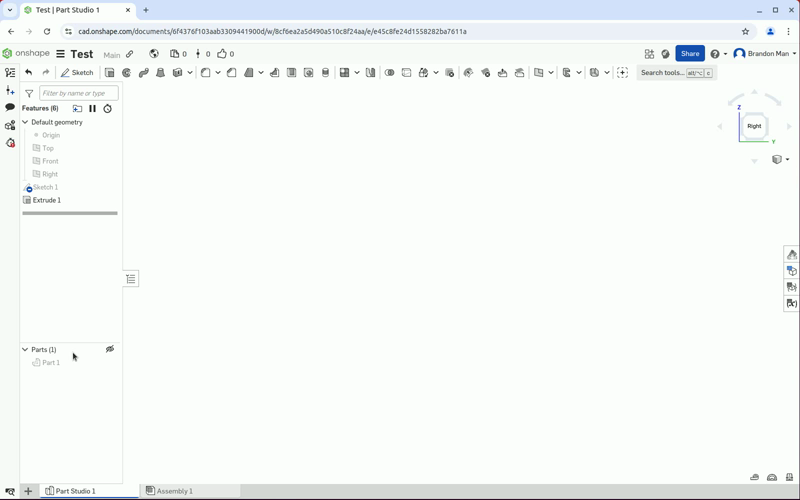
key_up(shift)
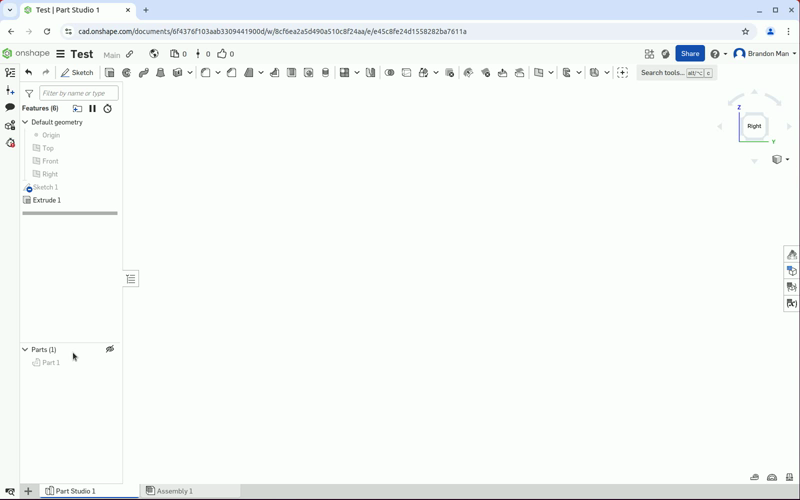
mouse_move(73, 352)
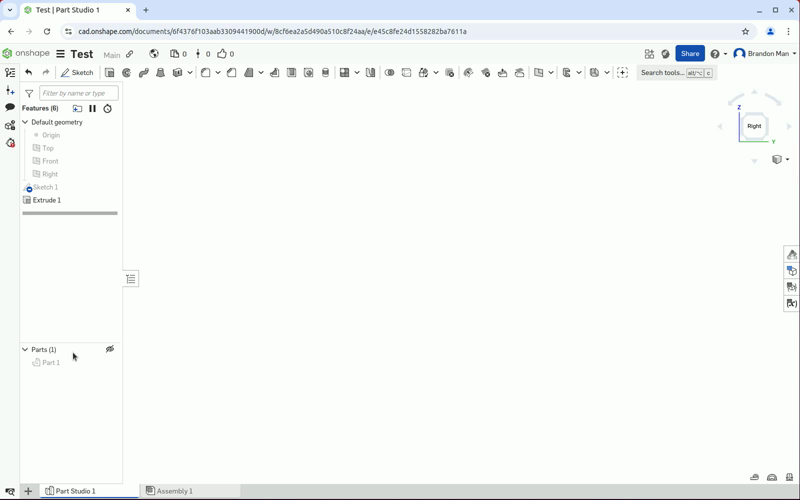
key(shift+y)
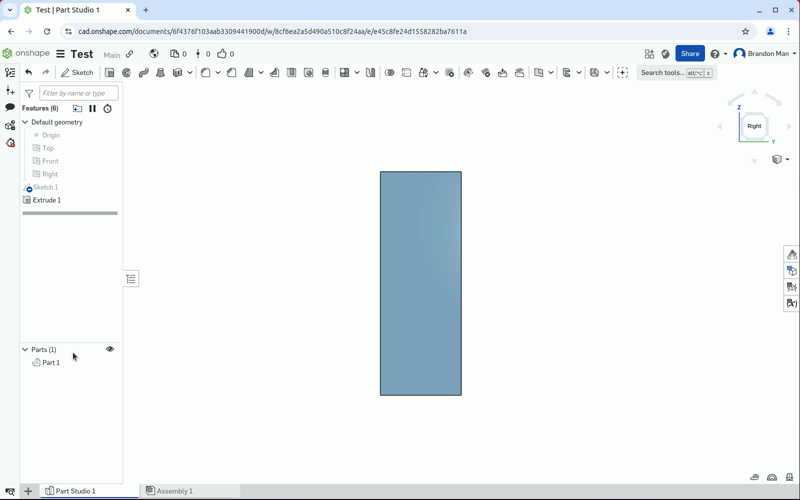
mouse_move(541, 75)
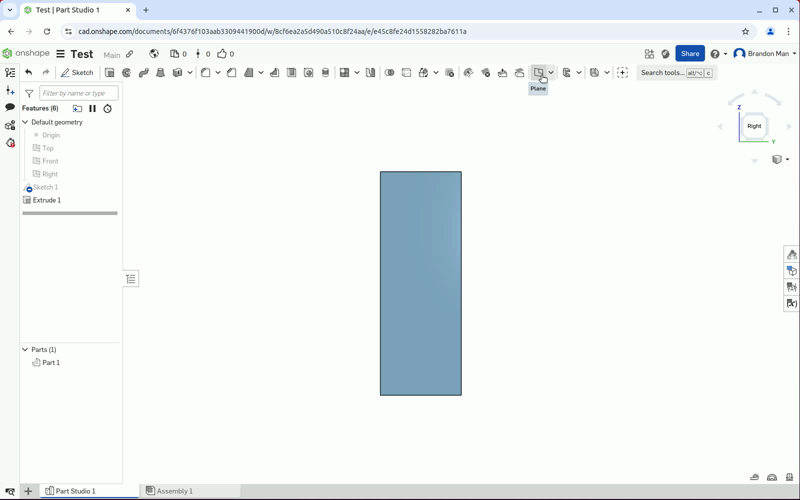
click(541, 75)
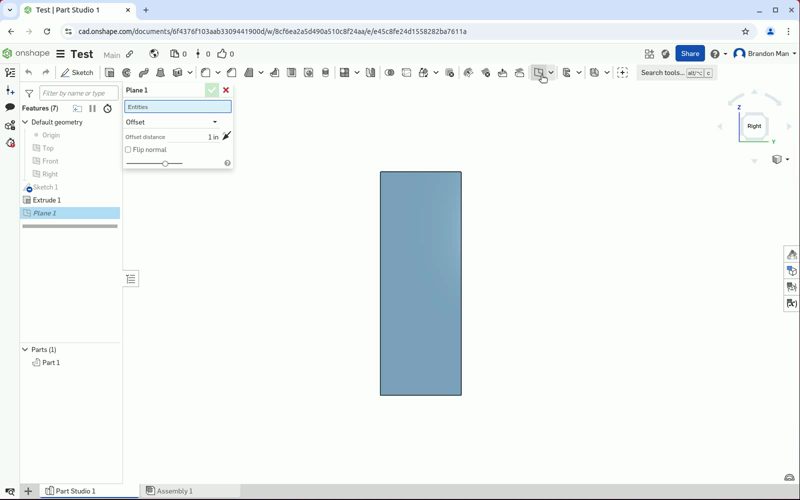
mouse_move(73, 176)
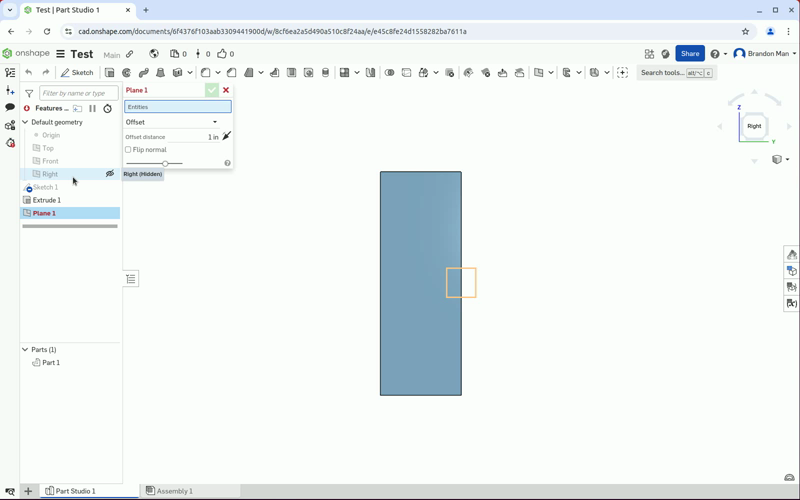
click(73, 176)
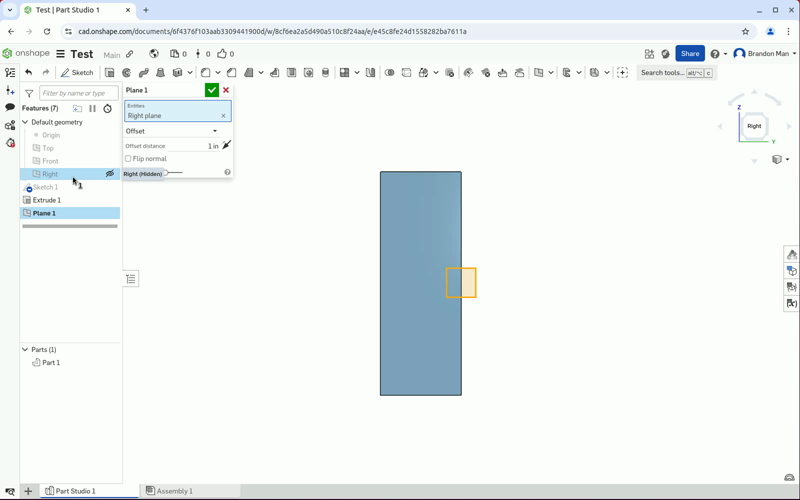
key(tab, 2)
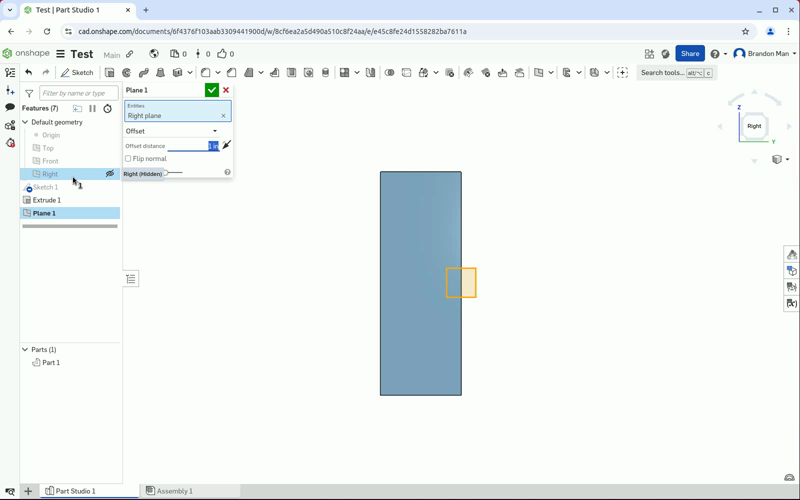
text(13.249)
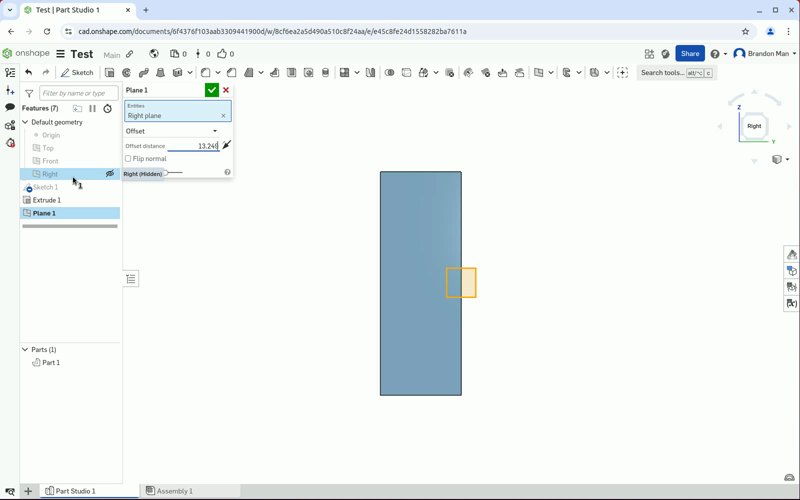
key(enter, 2)
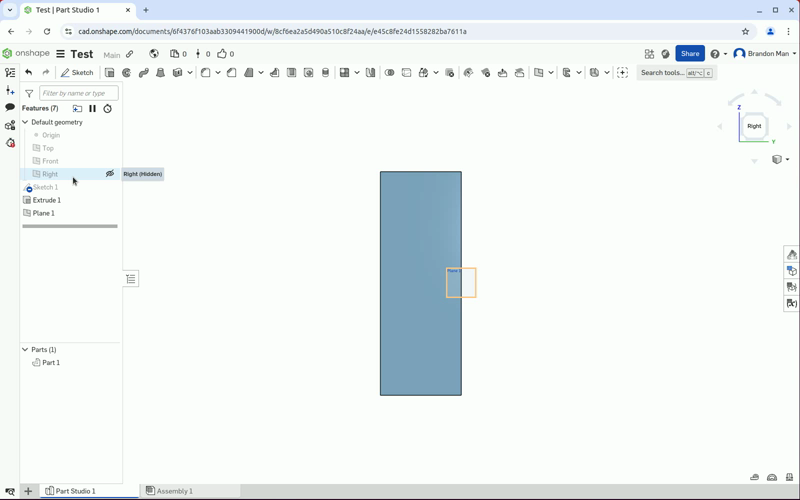
key(shift+s)
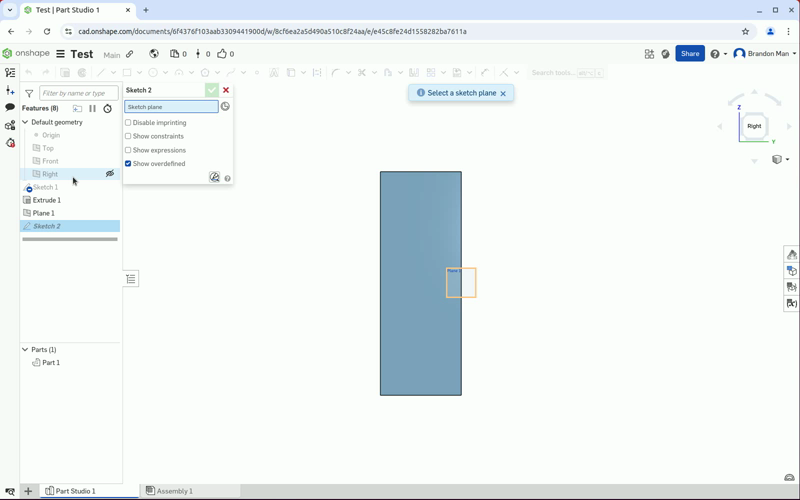
mouse_move(73, 215)
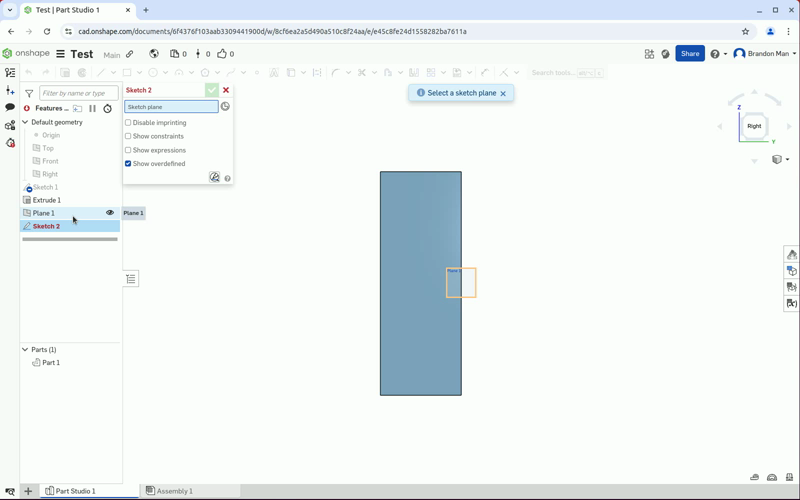
click(73, 215)
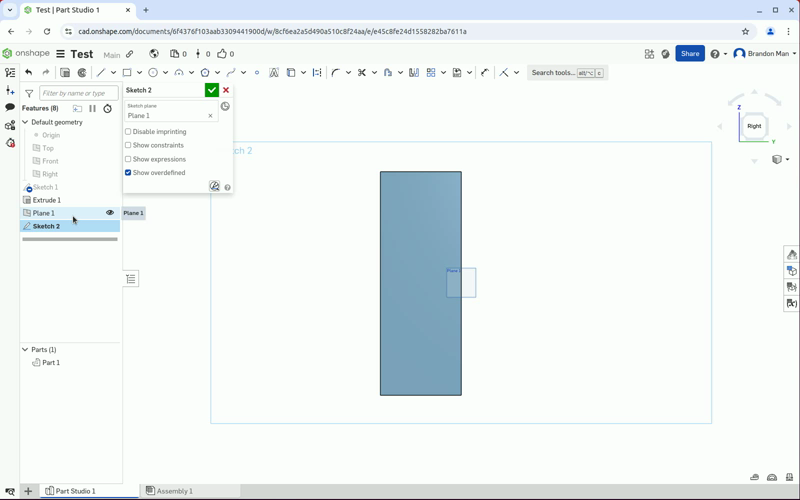
mouse_move(73, 352)
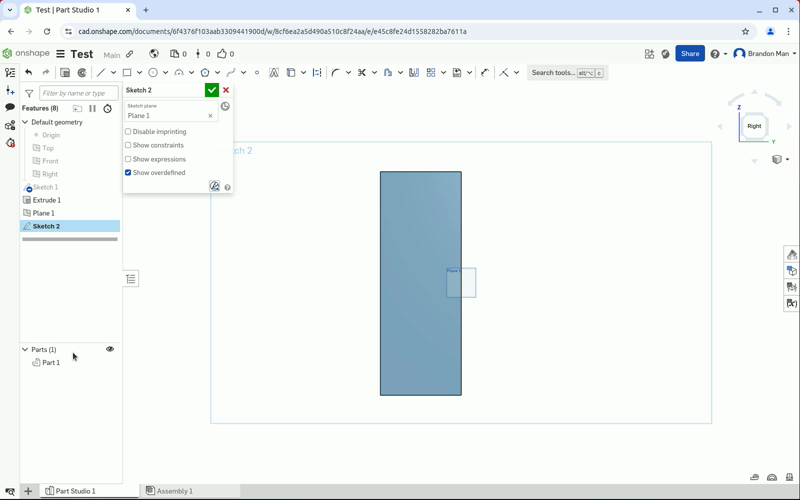
key(y)
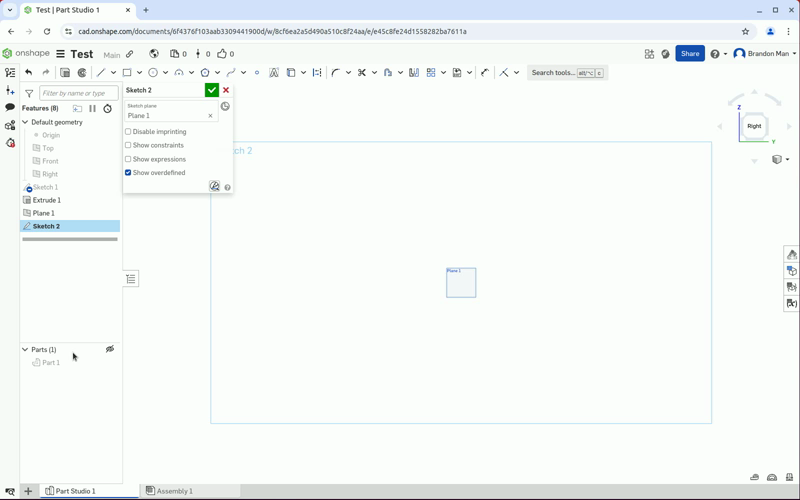
key(l)
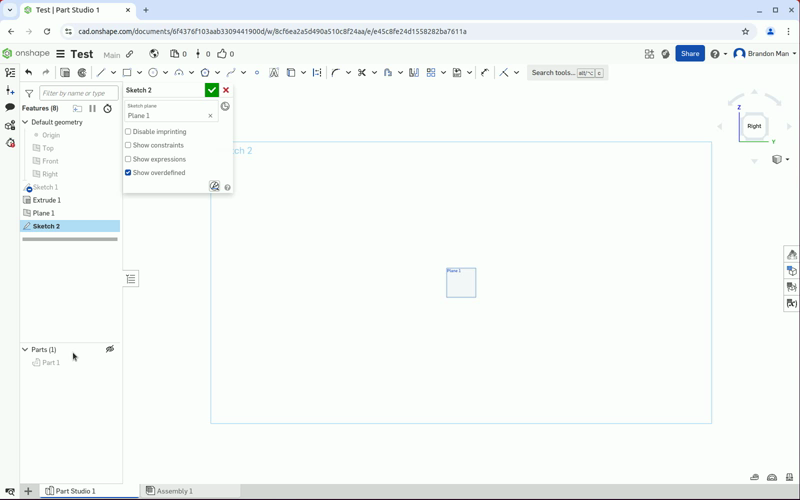
key_down(shift)
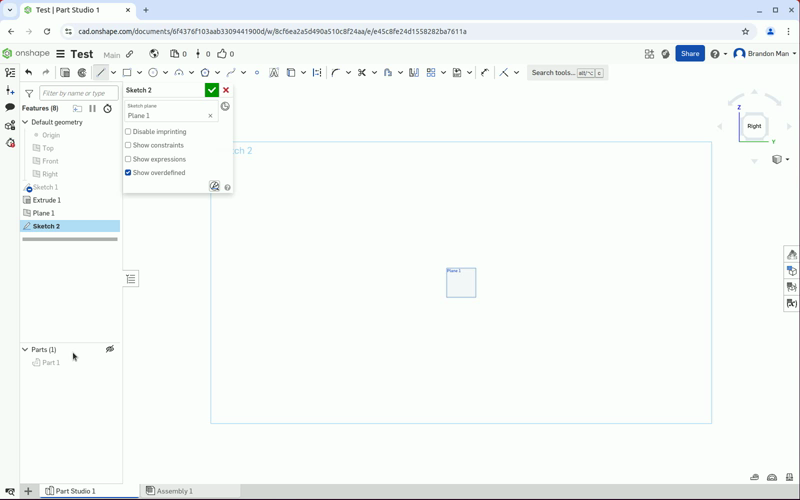
mouse_move(379, 379)
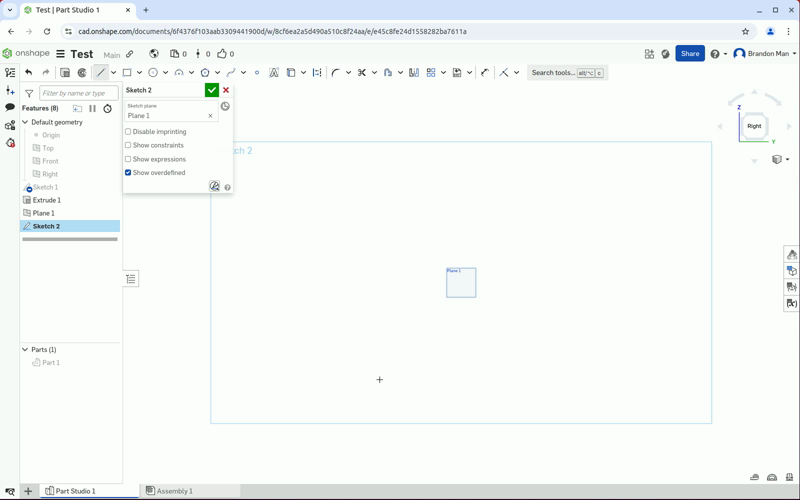
click(379, 379)
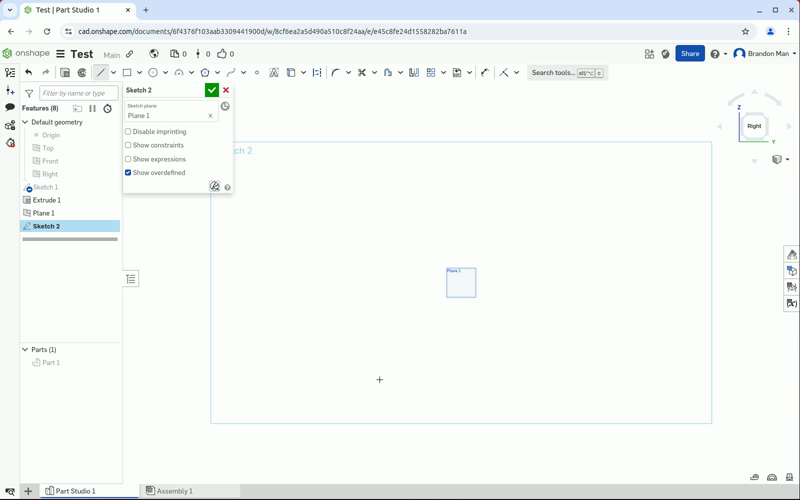
key_up(shift)
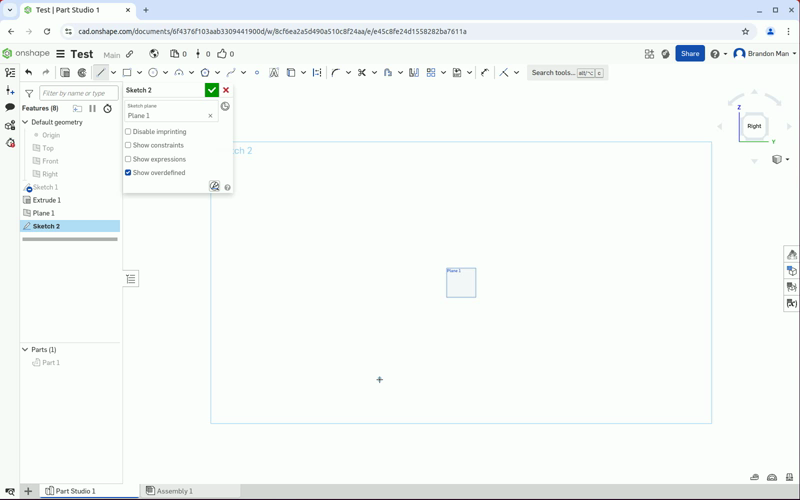
key_down(shift)
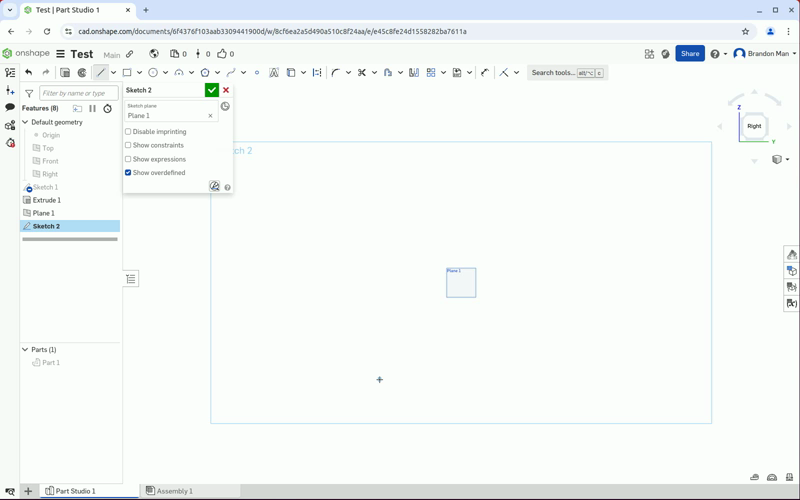
mouse_move(443, 379)
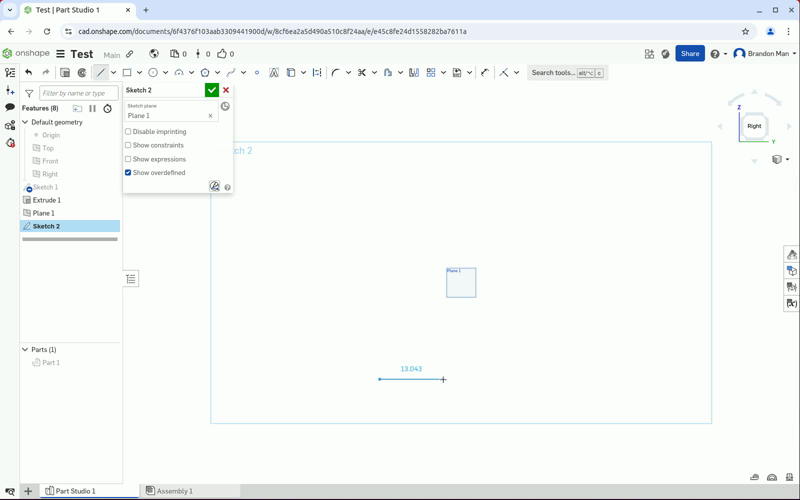
click(443, 379)
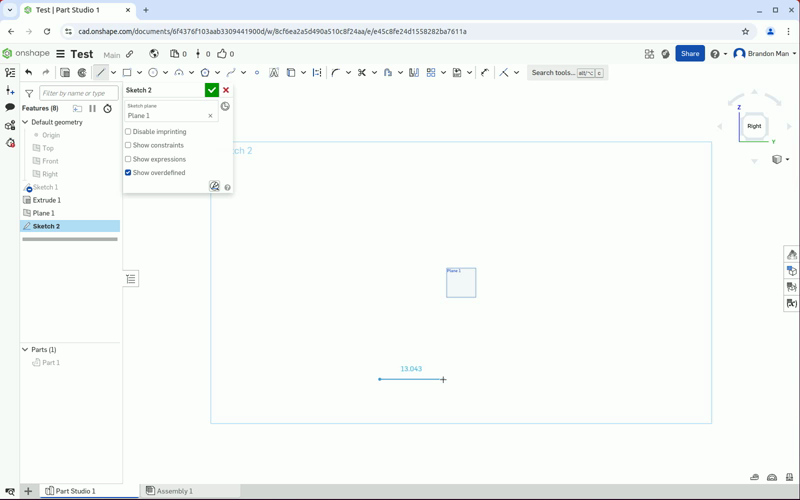
key_up(shift)
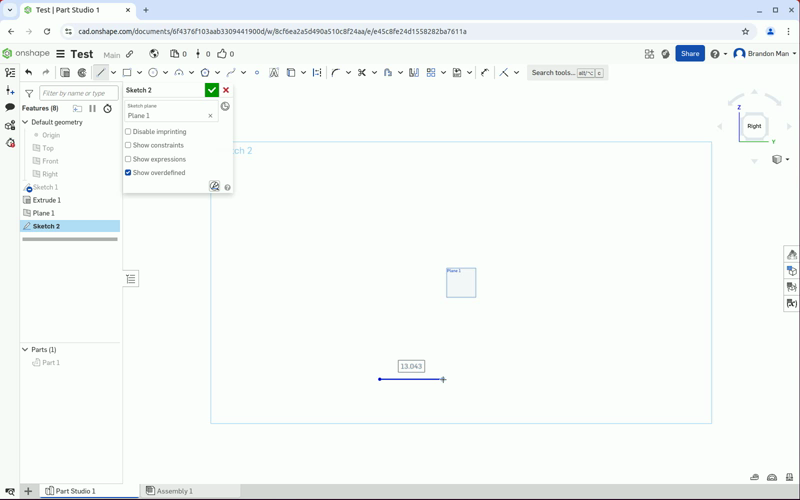
key_down(shift)
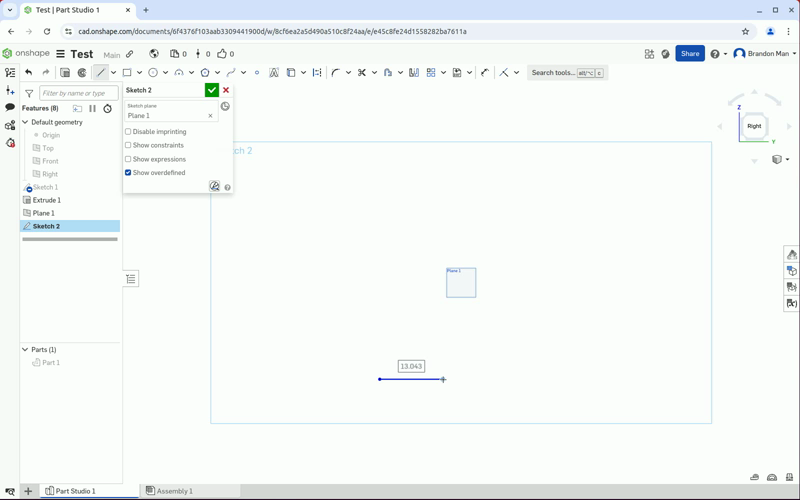
mouse_move(443, 171)
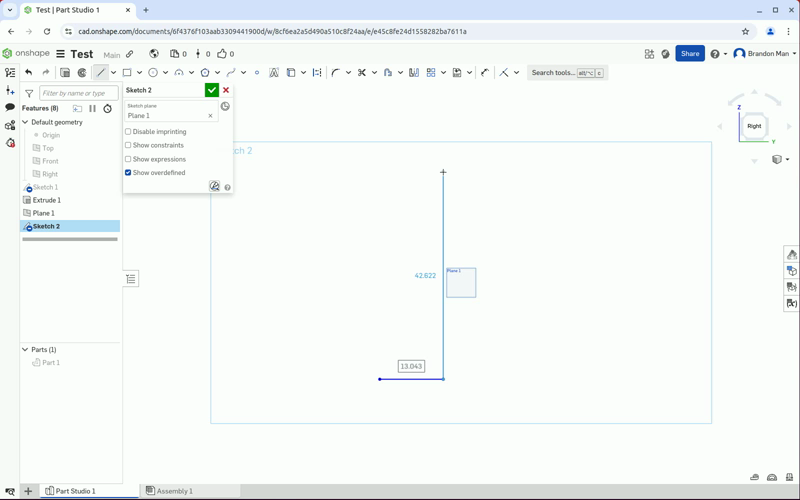
click(443, 171)
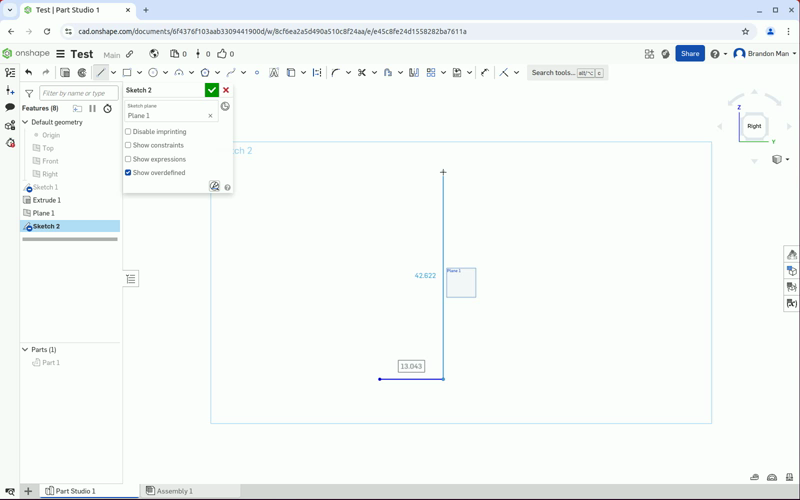
key_up(shift)
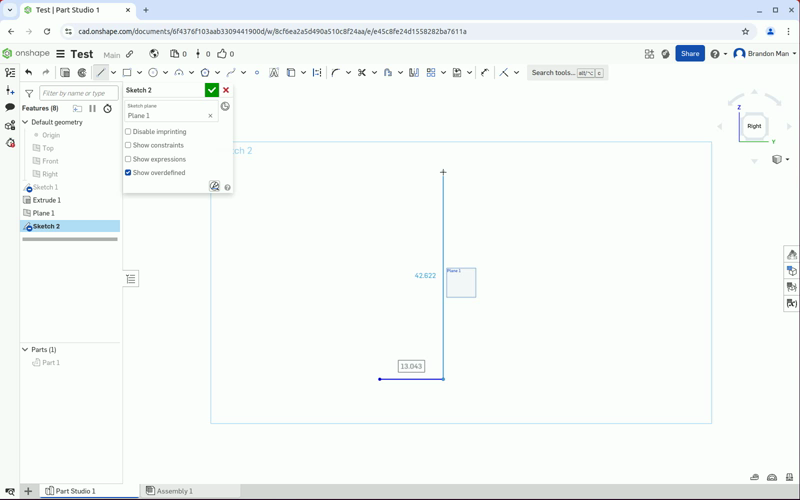
key_down(shift)
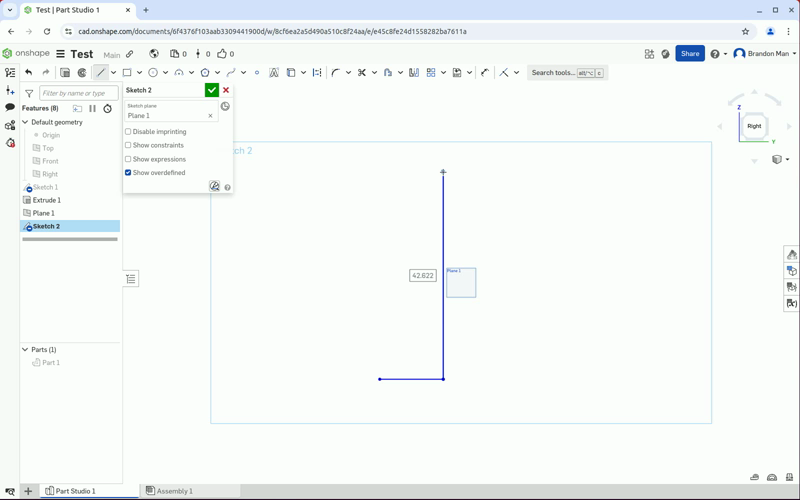
mouse_move(379, 171)
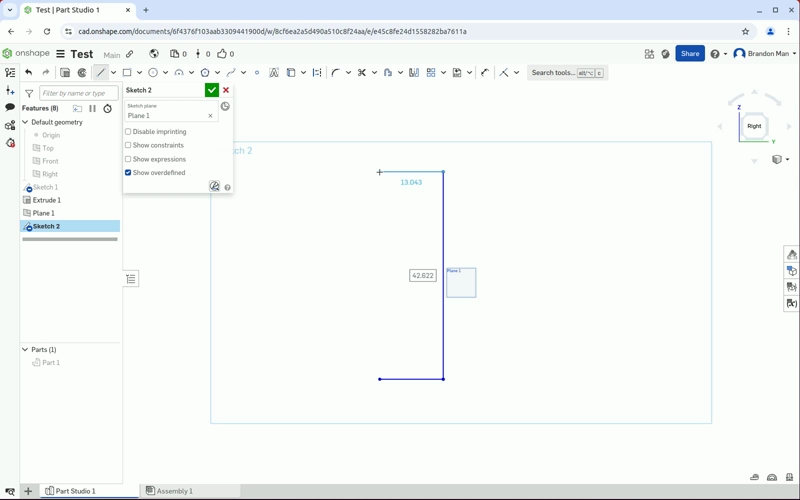
click(379, 171)
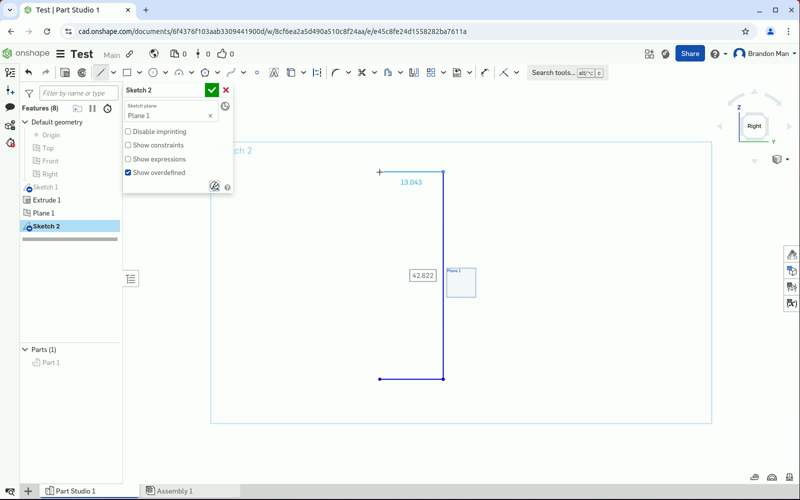
key_up(shift)
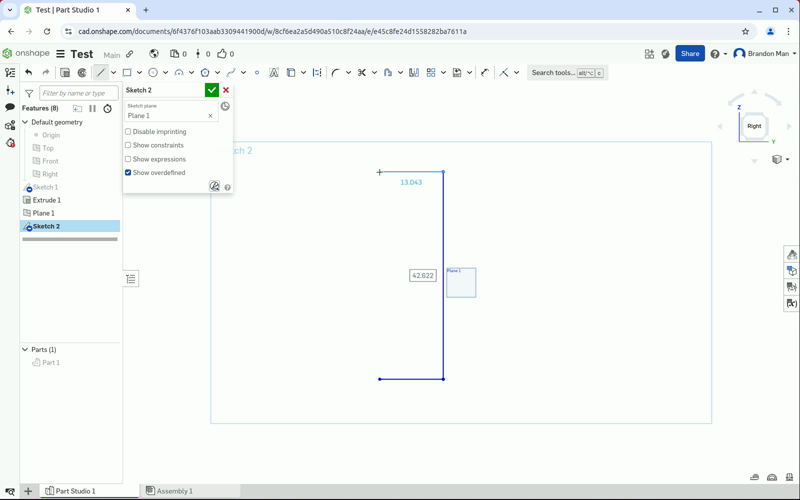
key_down(shift)
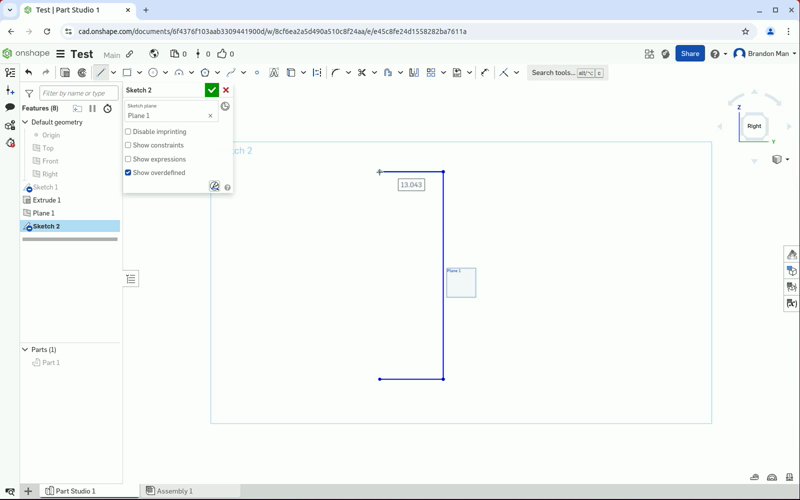
mouse_move(379, 379)
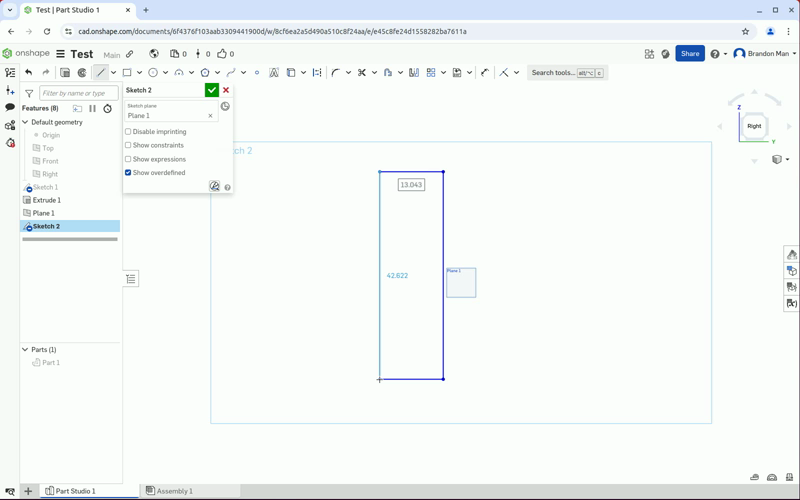
key_up(shift)
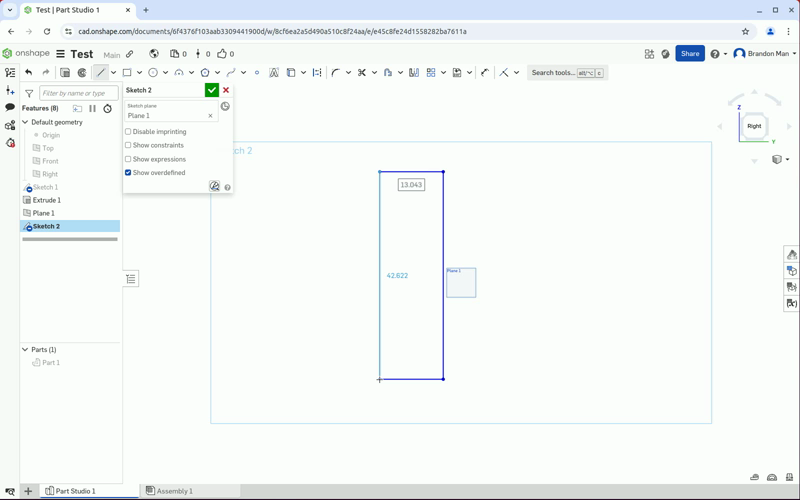
click(379, 379)
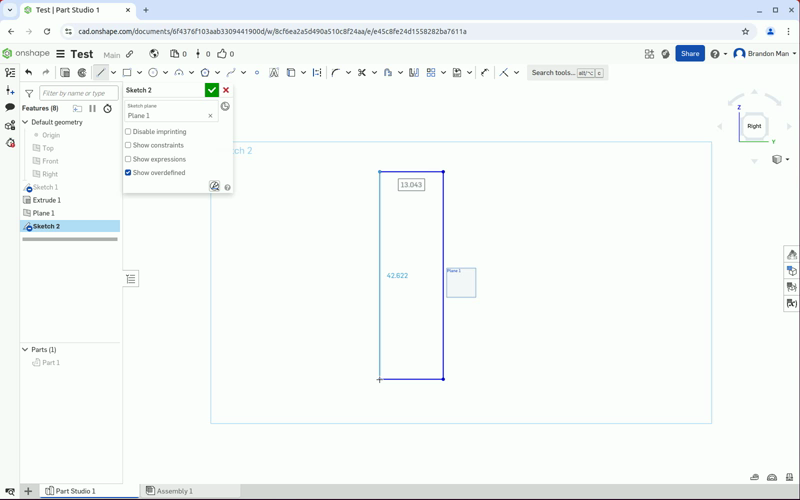
key(esc)
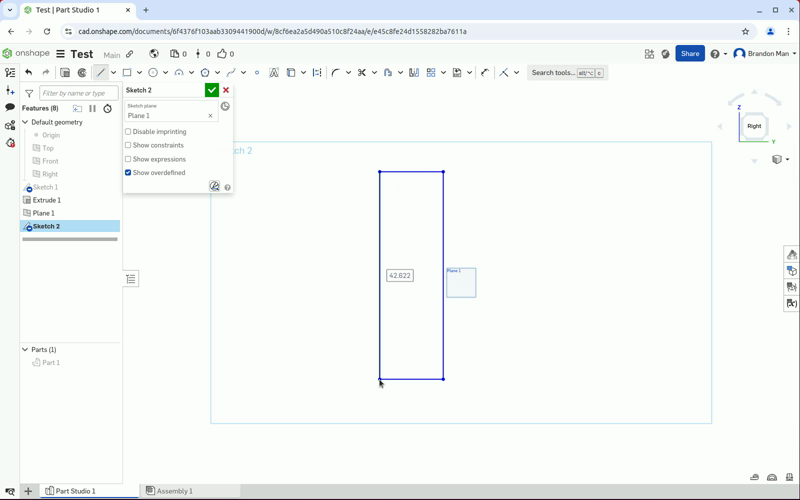
mouse_move(416, 299)
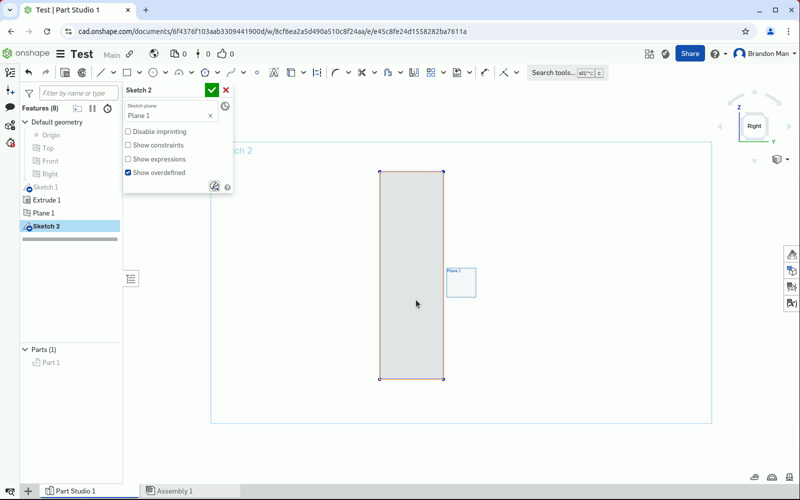
click(416, 299)
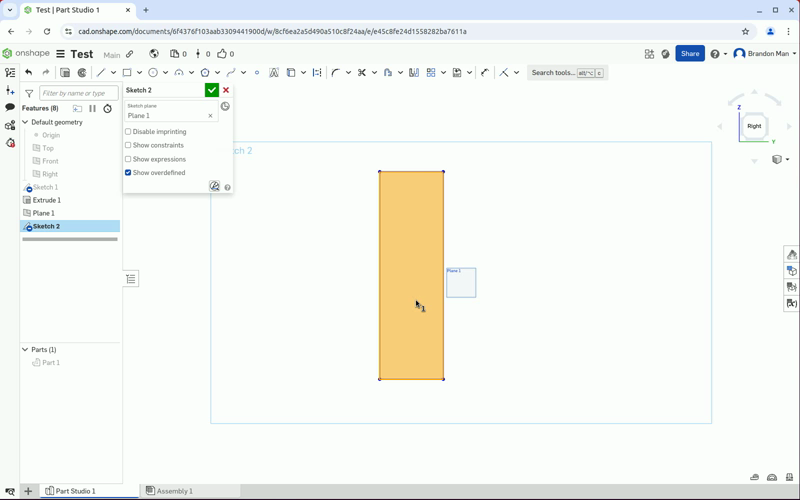
mouse_move(73, 352)
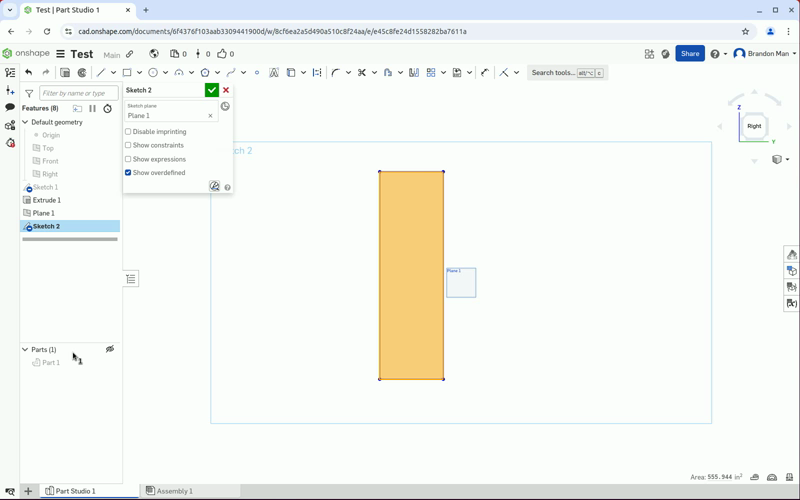
key(shift+y)
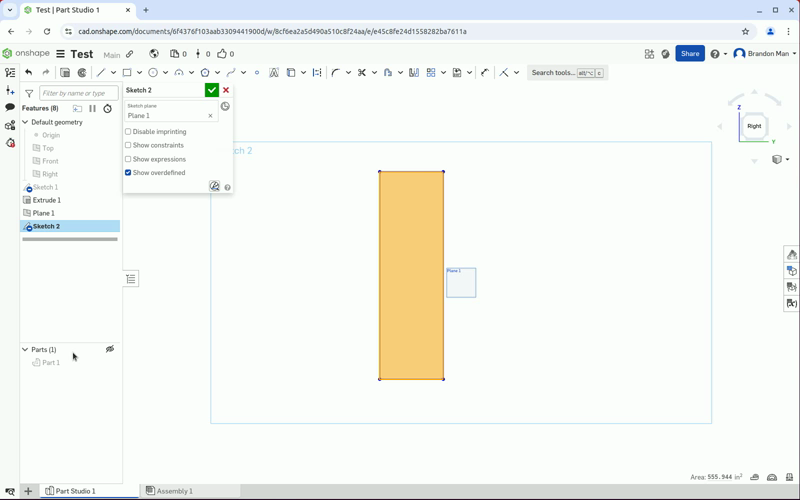
key(shift+e)
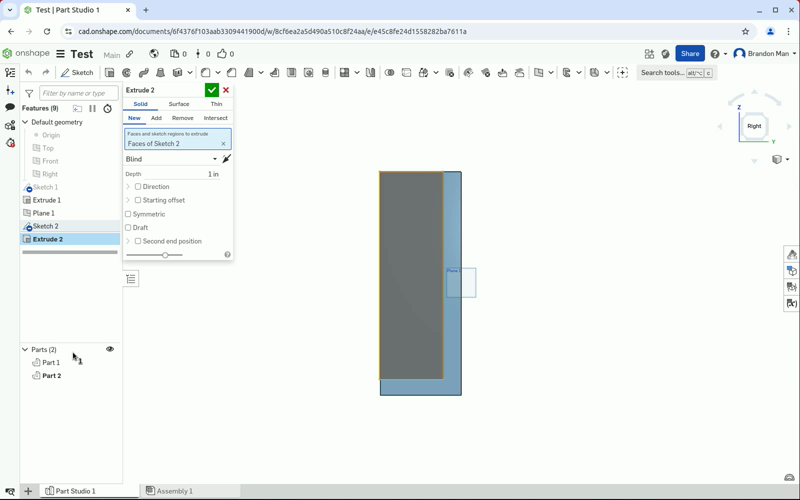
mouse_move(143, 106)
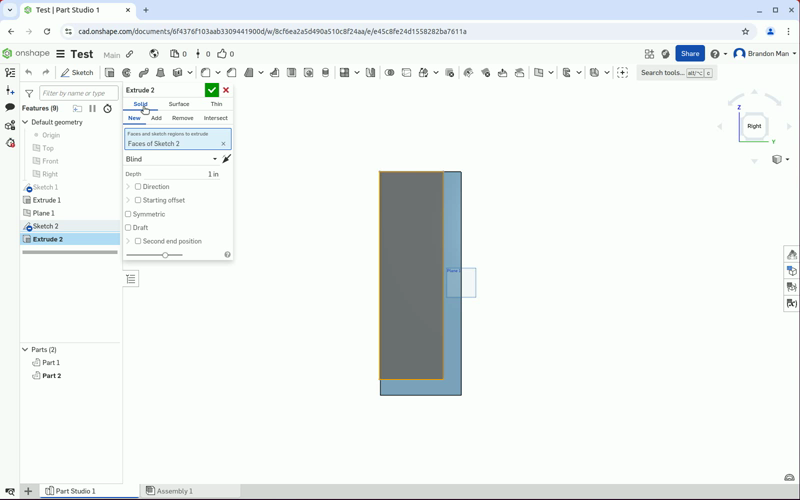
click(143, 106)
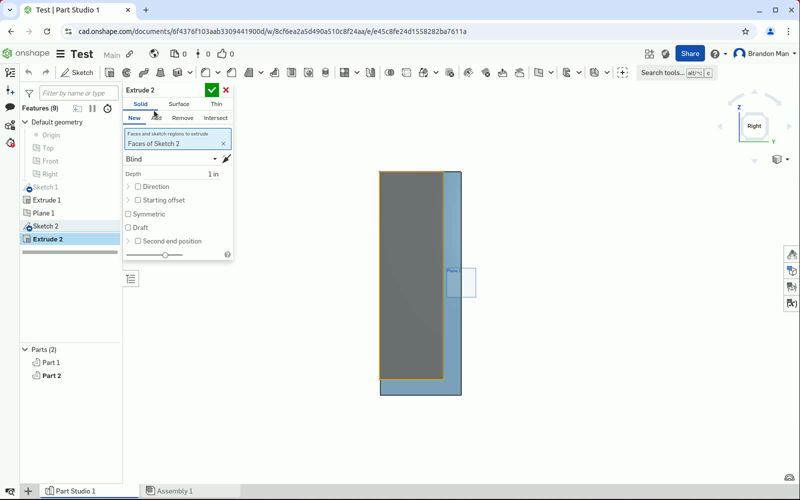
mouse_move(186, 120)
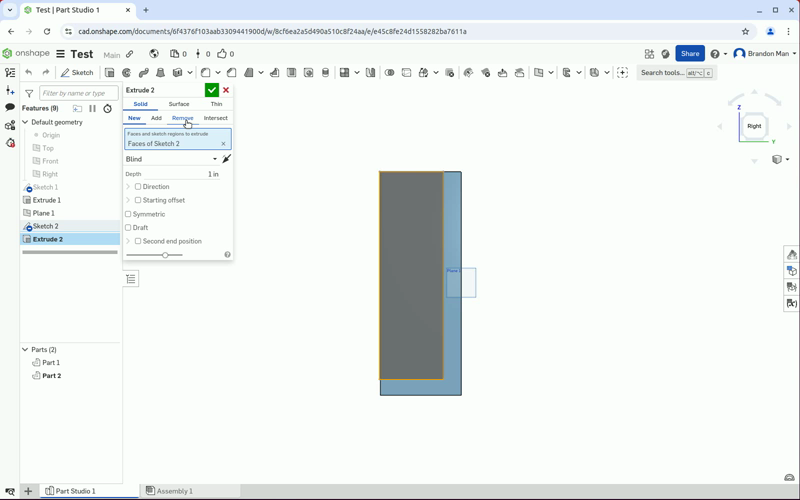
click(186, 120)
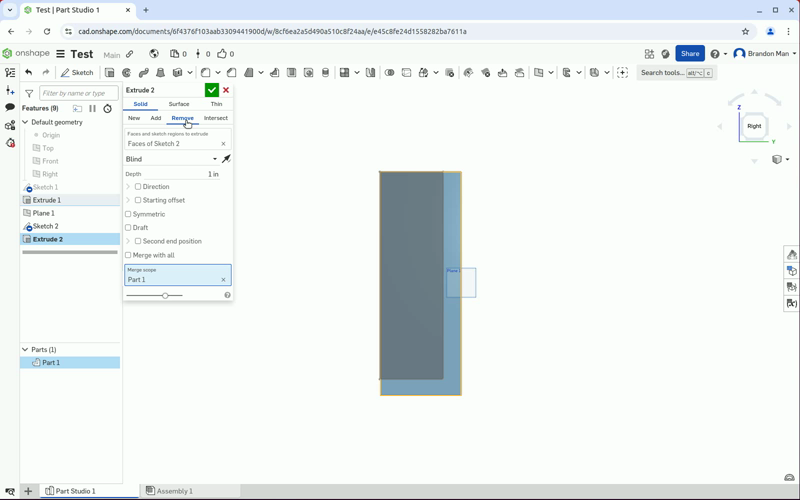
key(tab, 4)
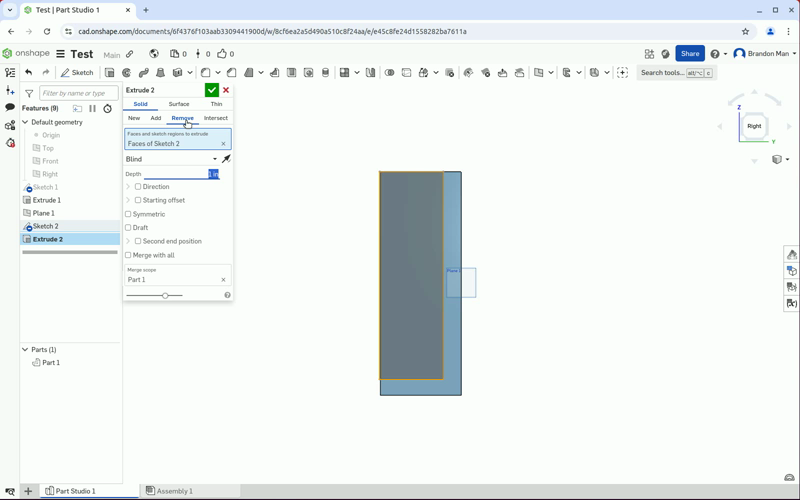
text(23.108)
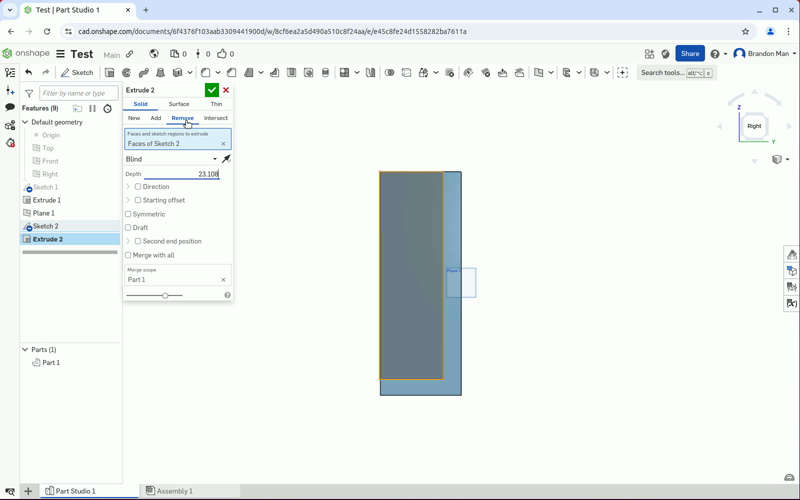
key(tab, 6)
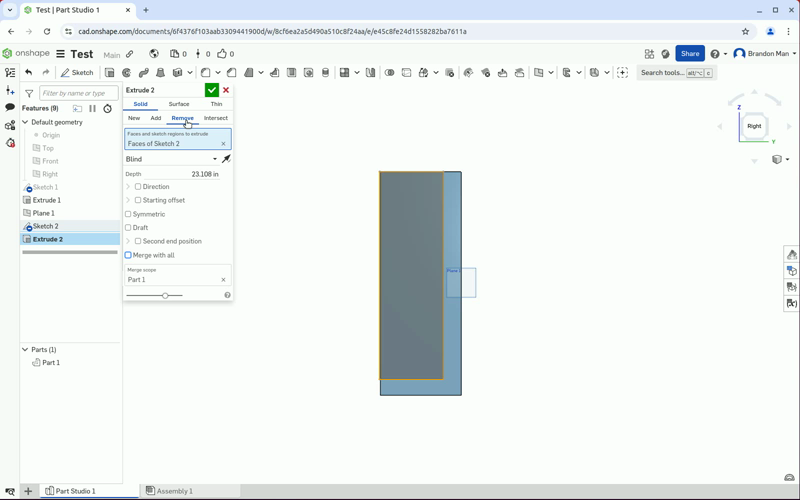
key(space)
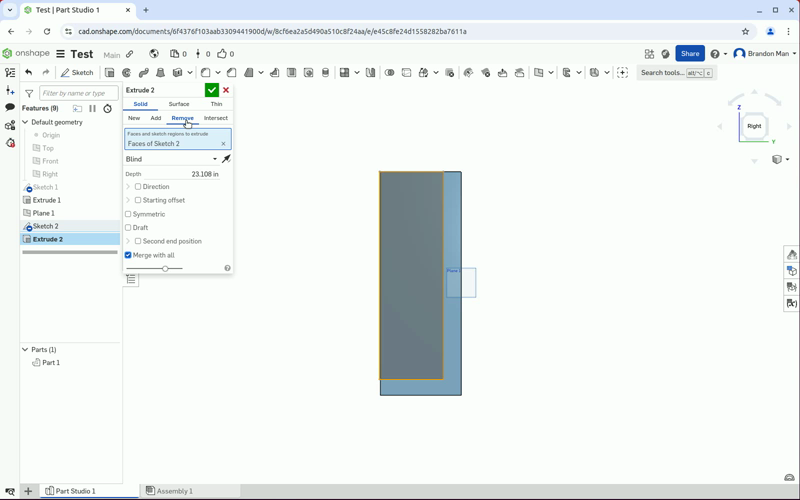
key(enter)
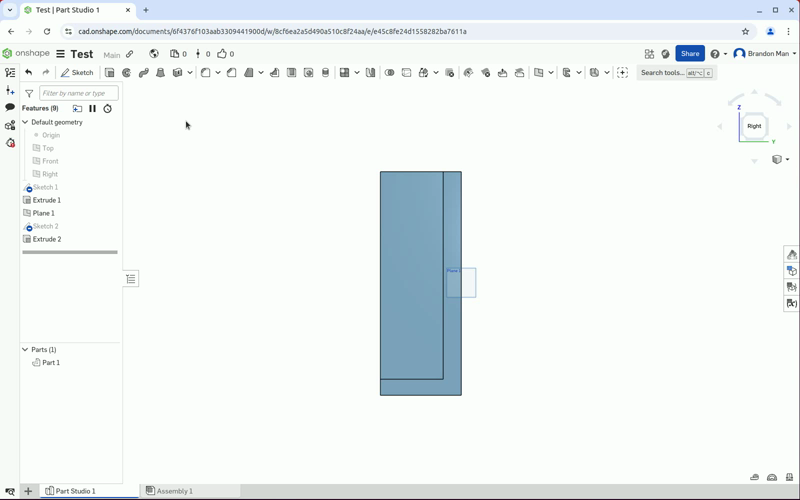
key(shift+h)
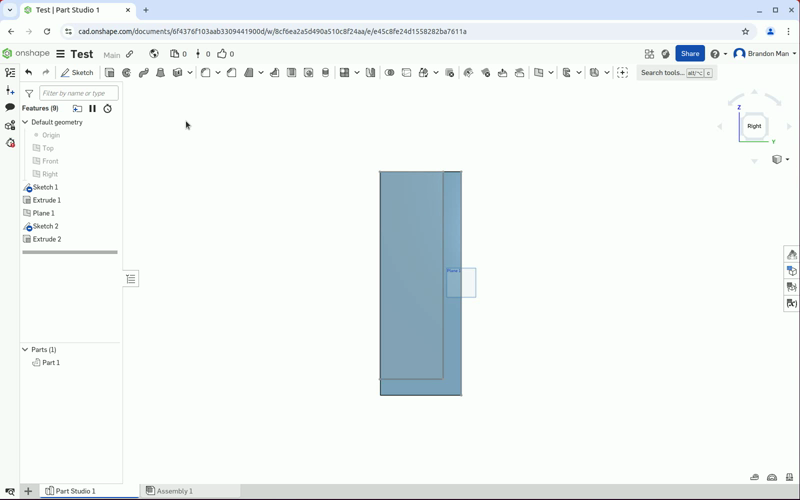
key(shift+h)
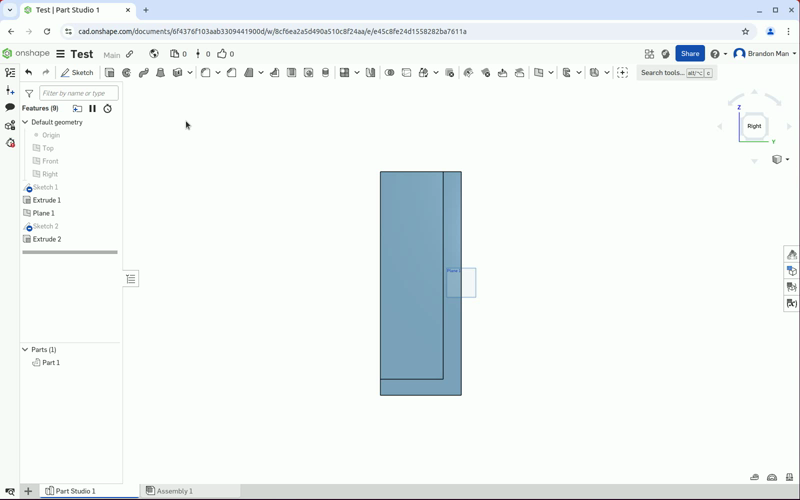
mouse_move(73, 189)
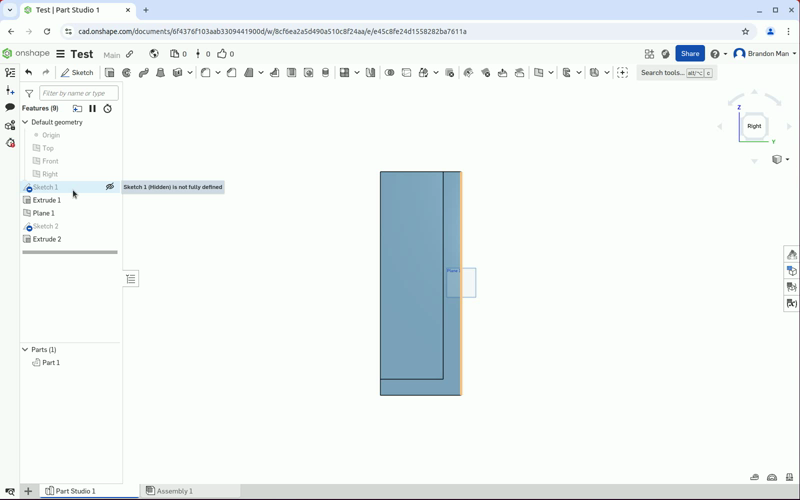
click(73, 189)
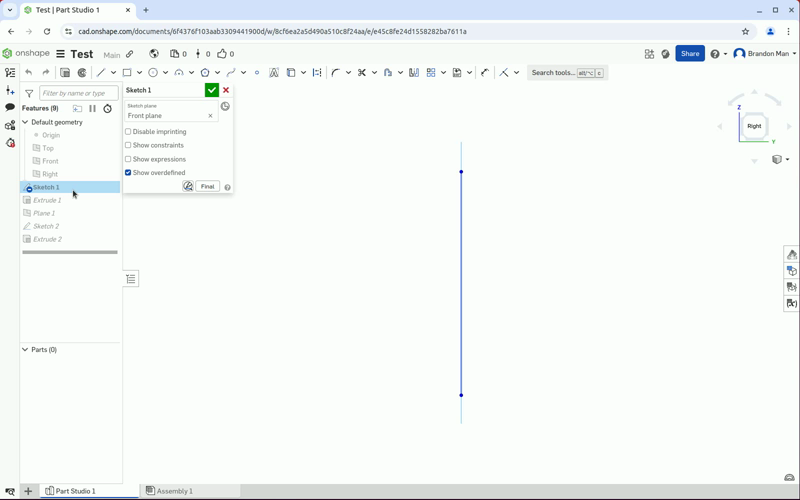
mouse_move(229, 92)
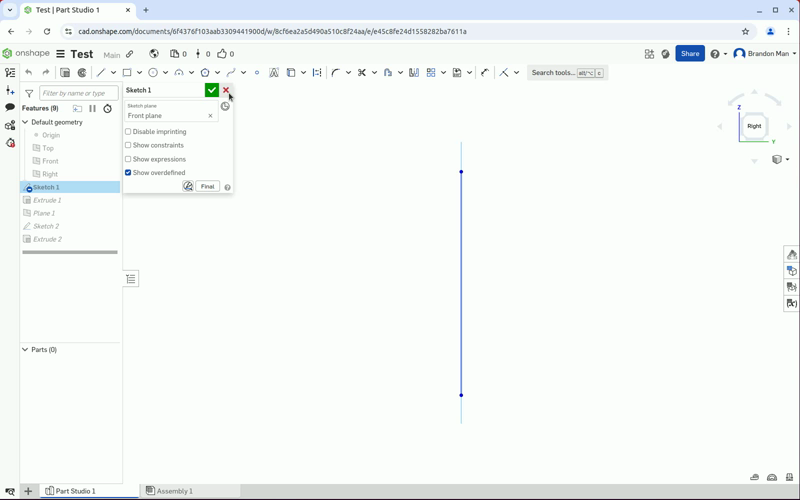
click(229, 92)
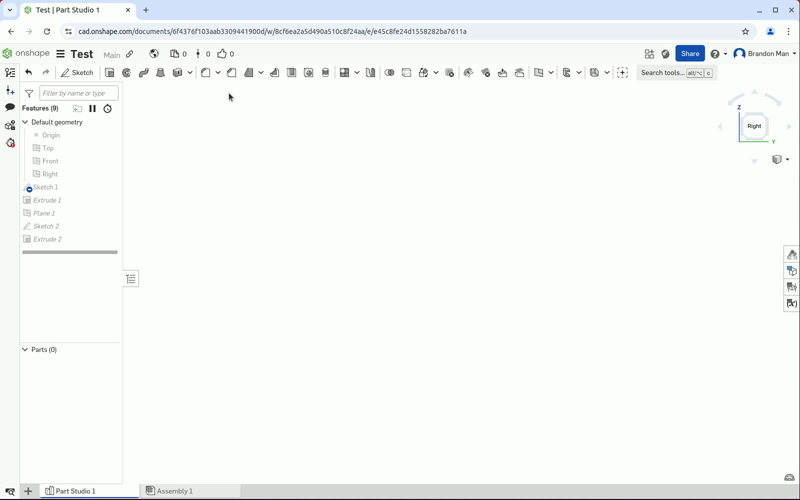
mouse_move(541, 75)
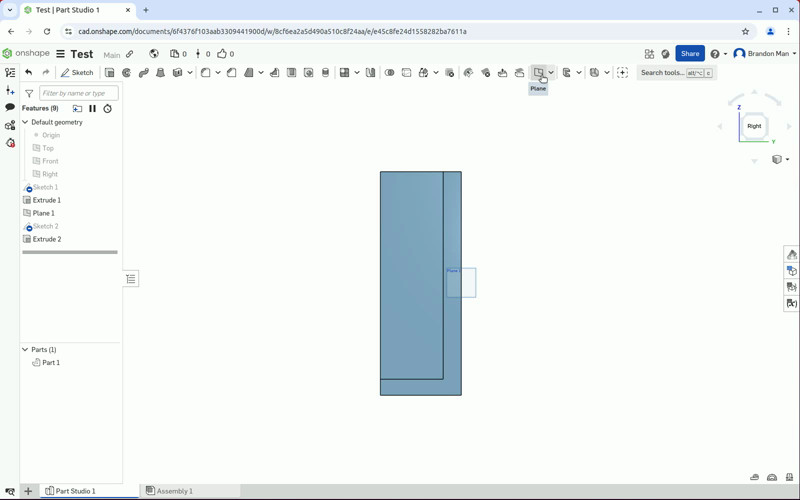
click(541, 75)
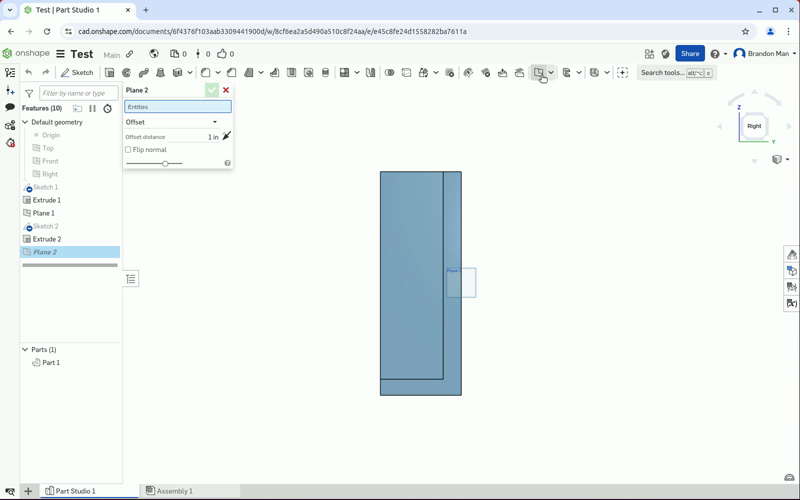
mouse_move(73, 176)
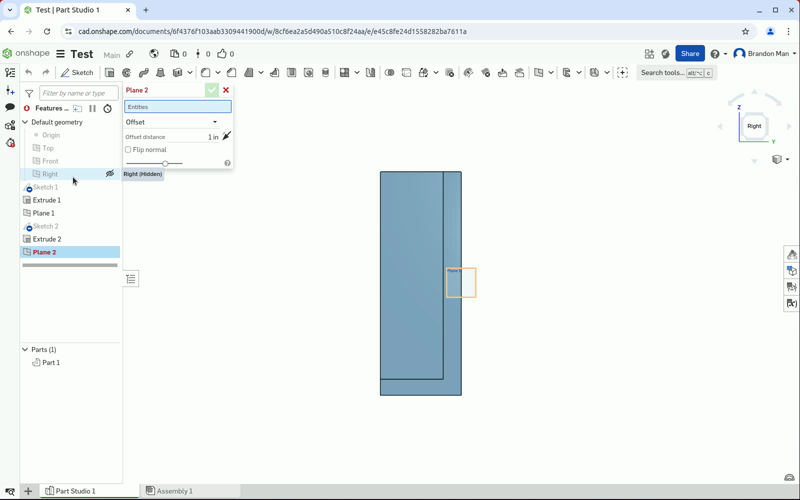
click(73, 176)
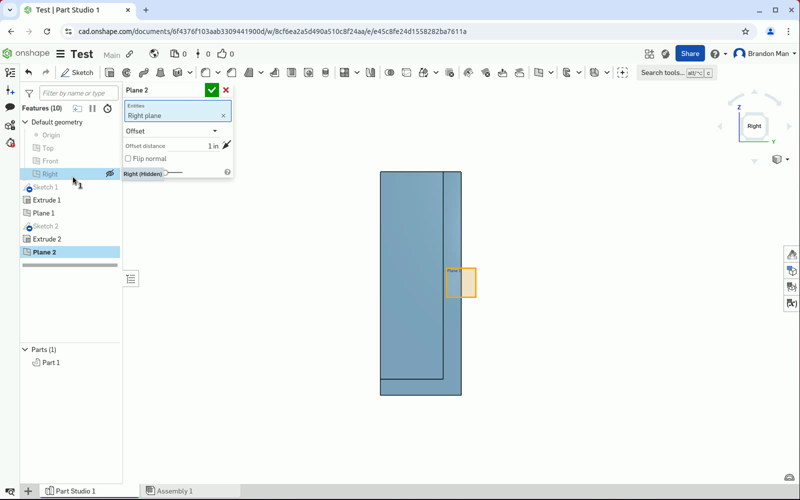
key(tab, 2)
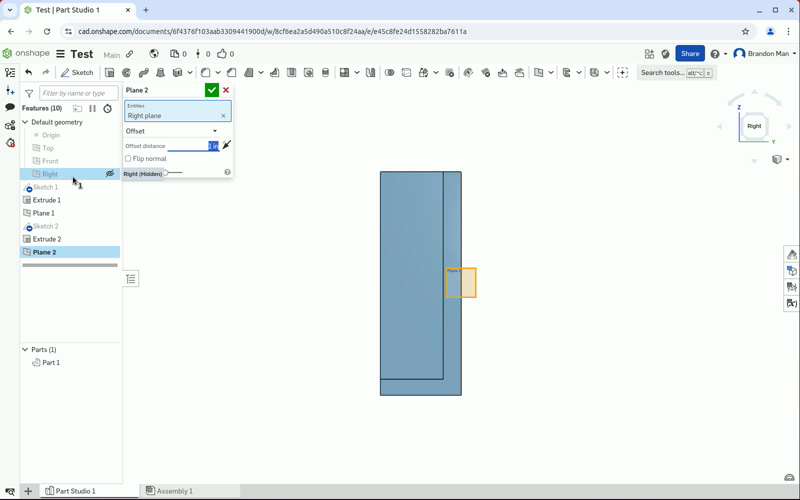
text(13.249)
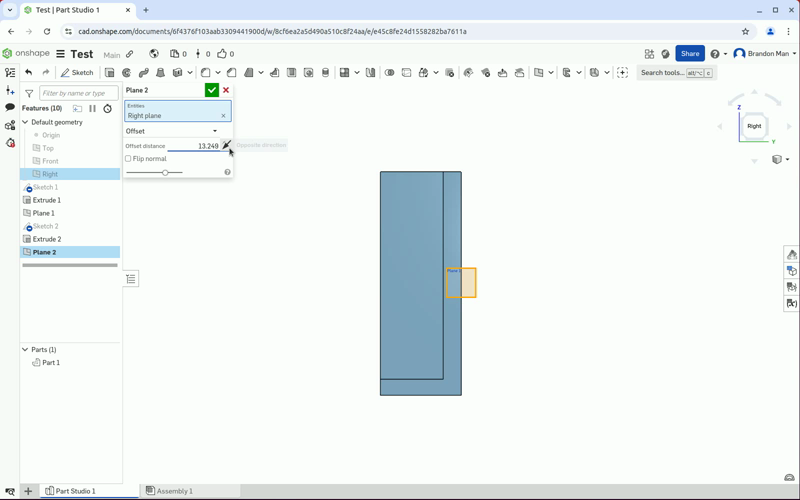
mouse_move(229, 147)
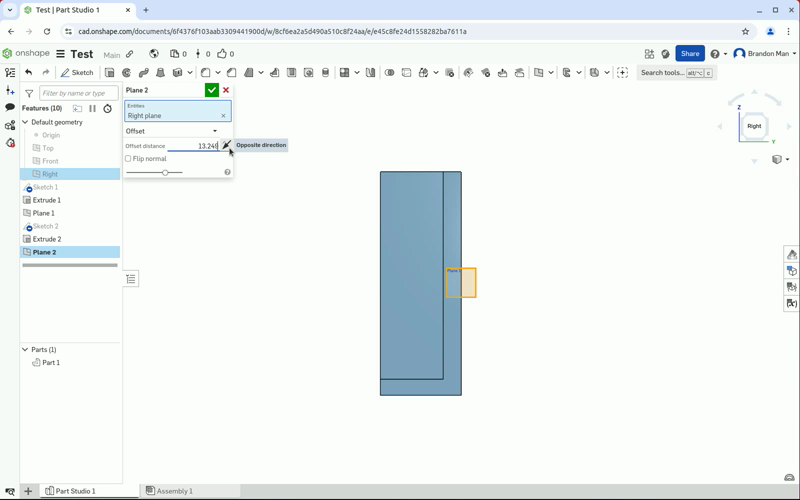
click(229, 147)
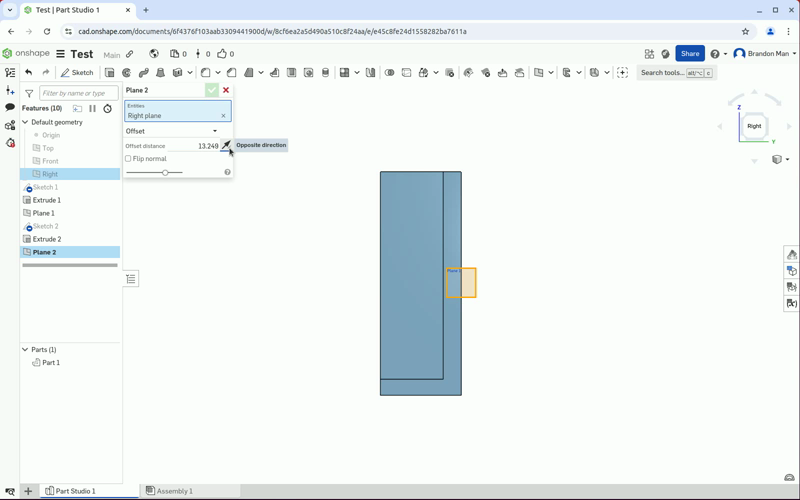
key(enter, 2)
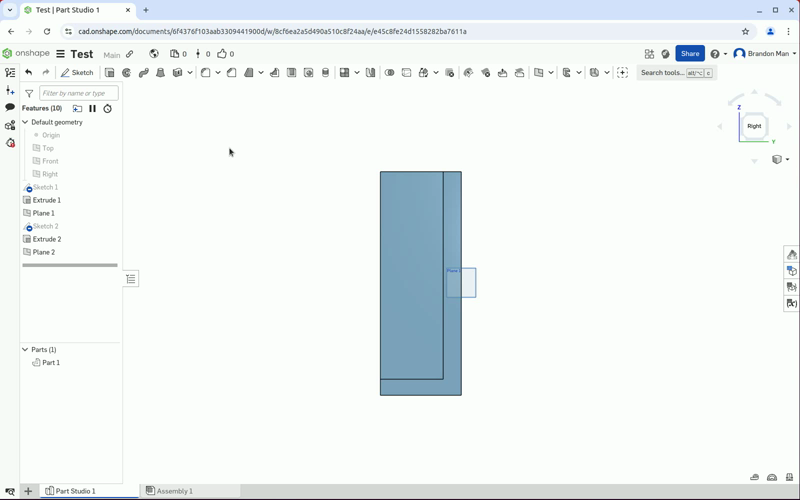
key(shift+s)
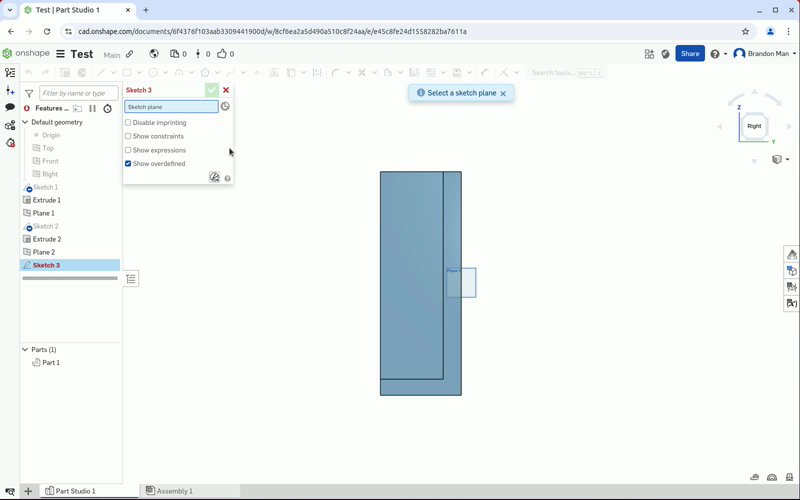
mouse_move(73, 254)
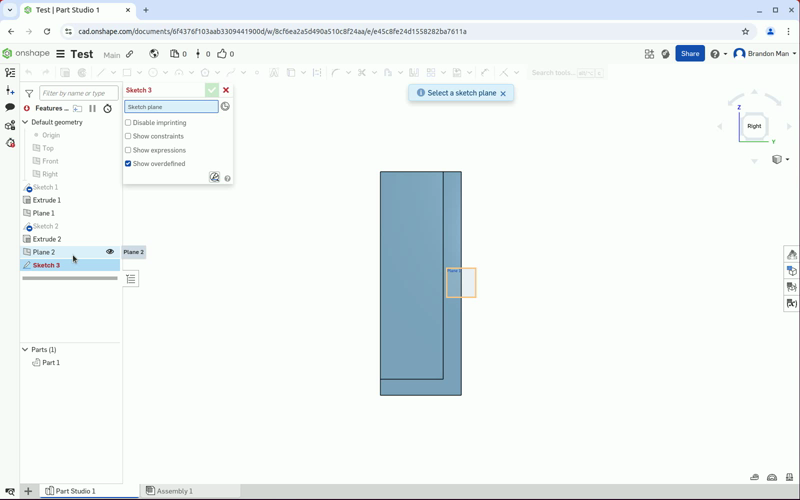
click(73, 254)
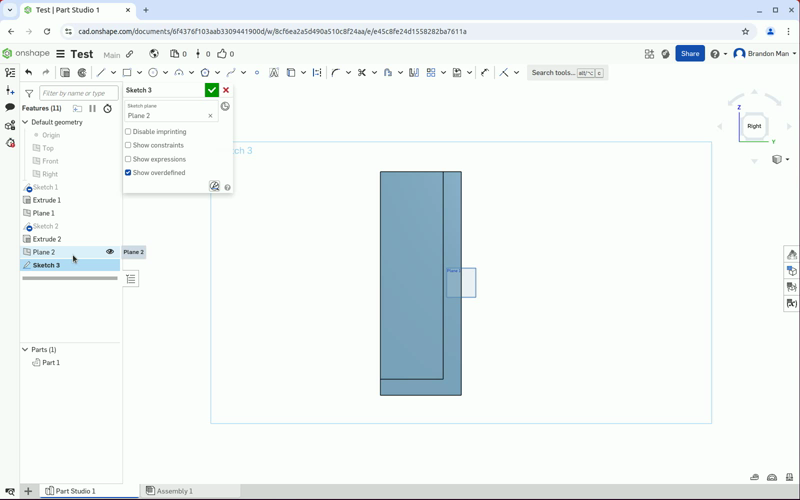
mouse_move(73, 352)
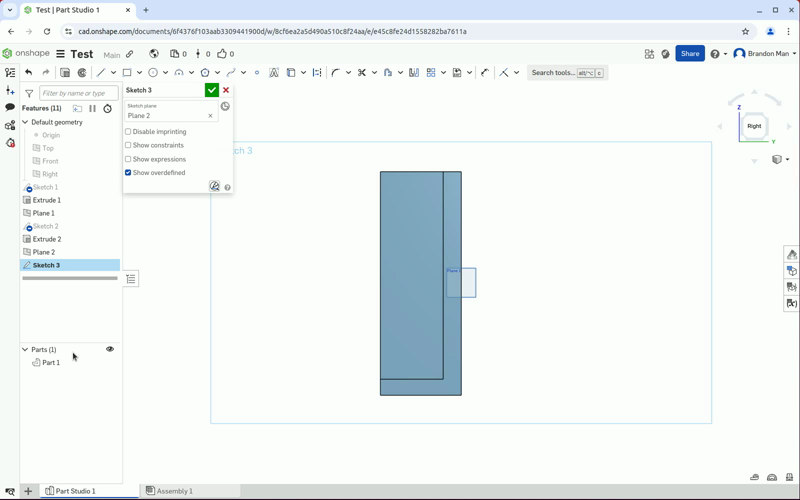
key(y)
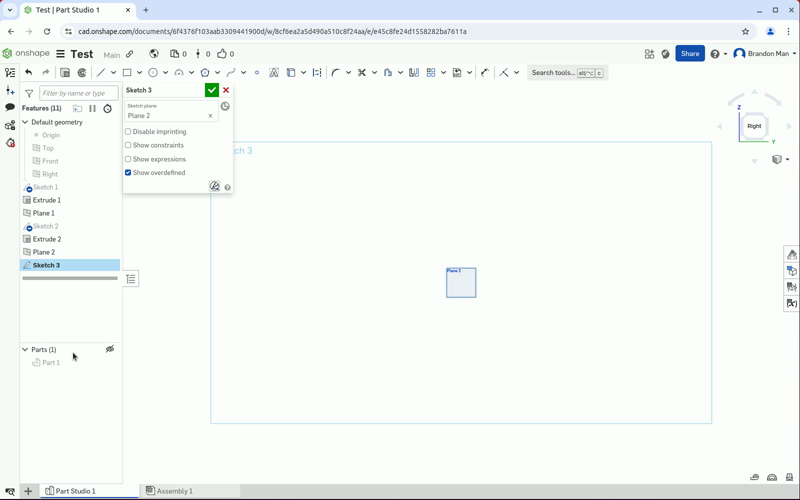
key(l)
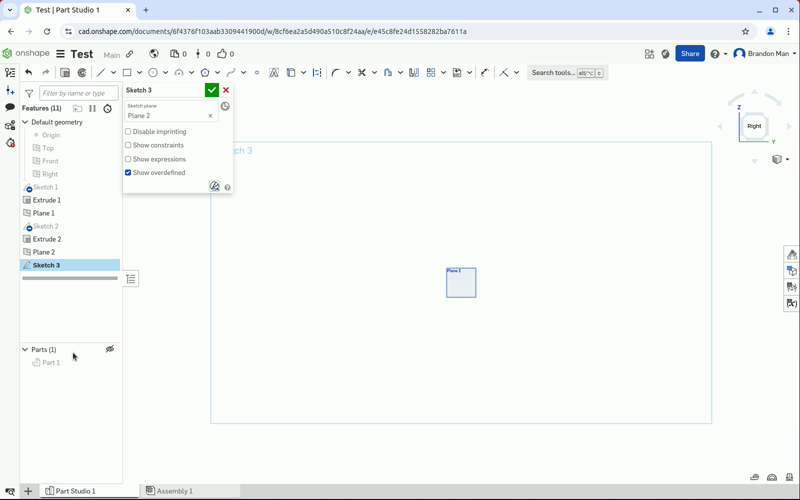
key_down(shift)
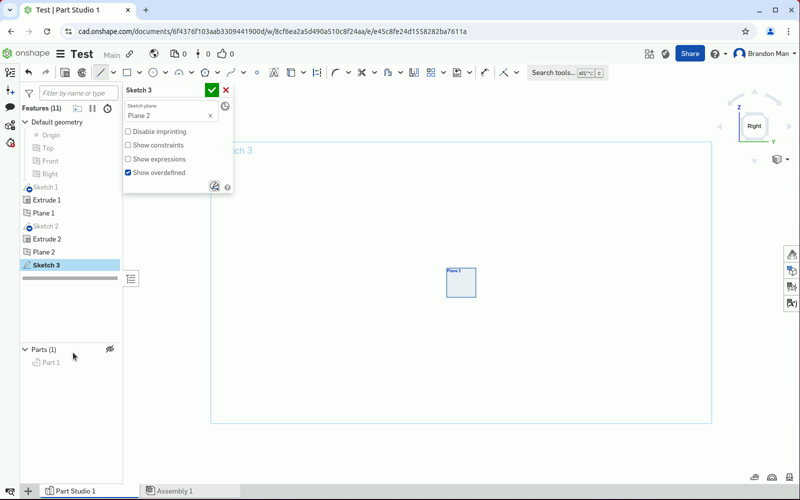
mouse_move(396, 234)
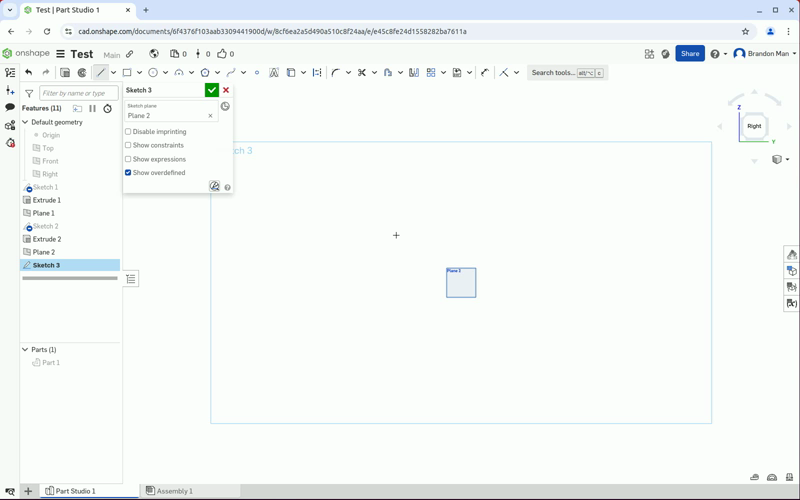
click(396, 234)
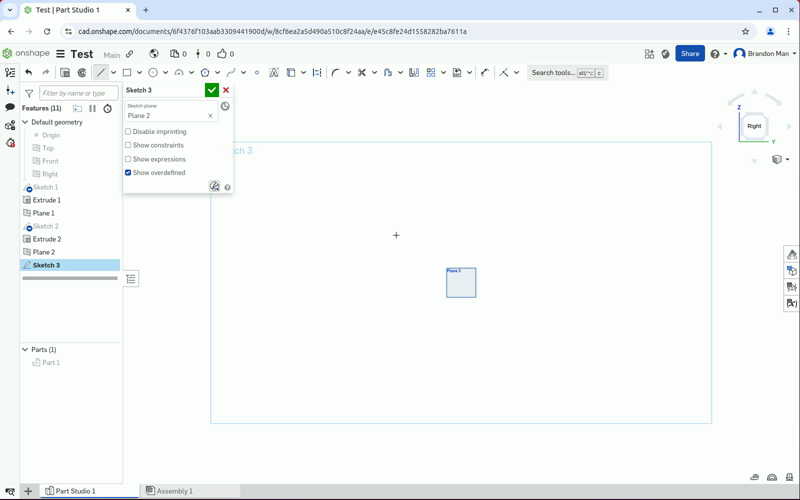
key_up(shift)
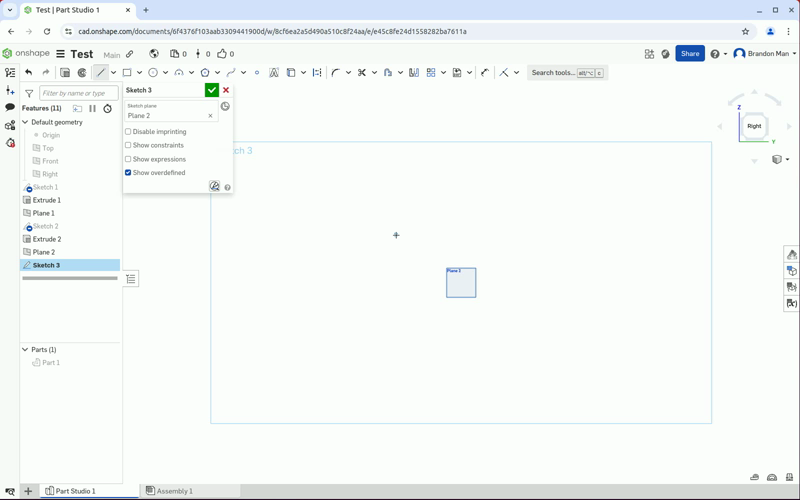
key_down(shift)
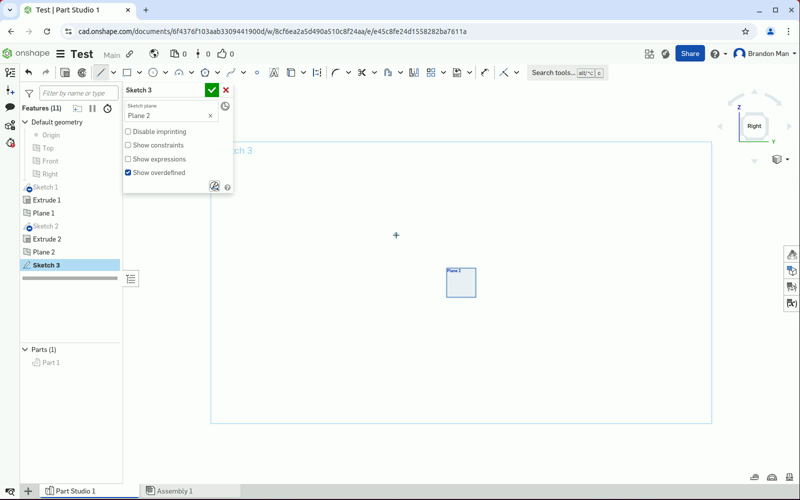
mouse_move(461, 234)
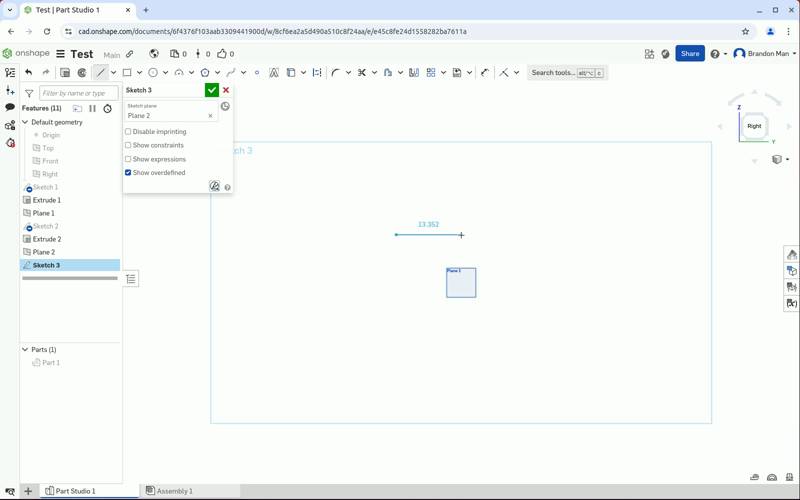
click(461, 234)
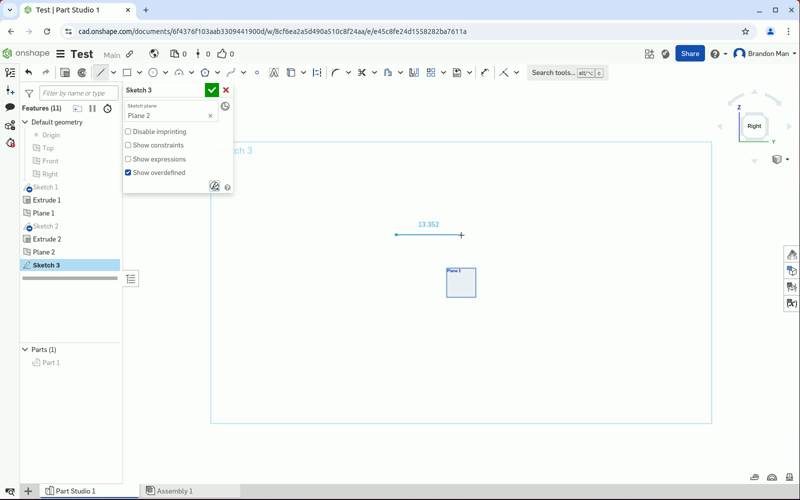
key_up(shift)
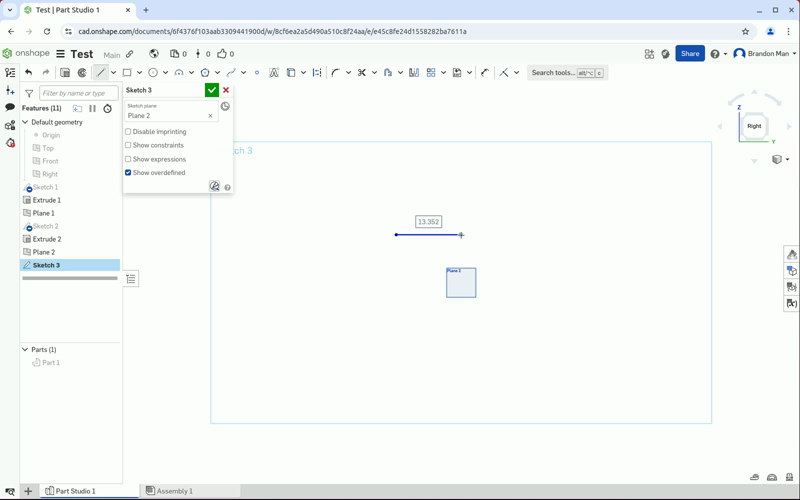
key_down(shift)
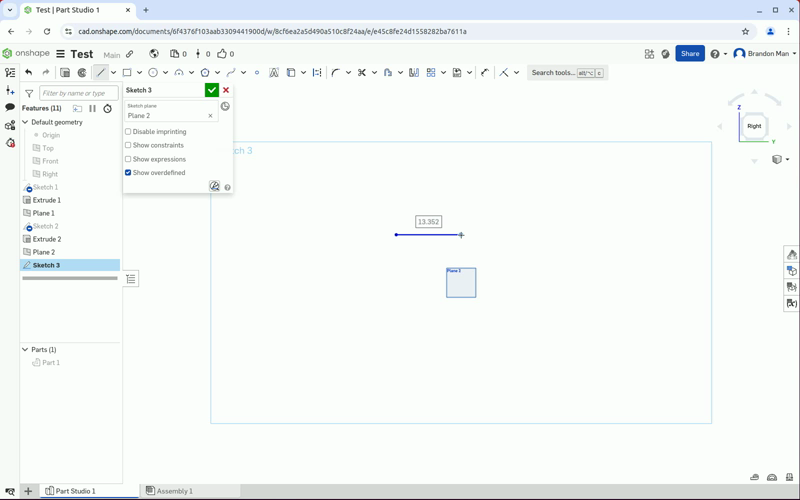
mouse_move(461, 170)
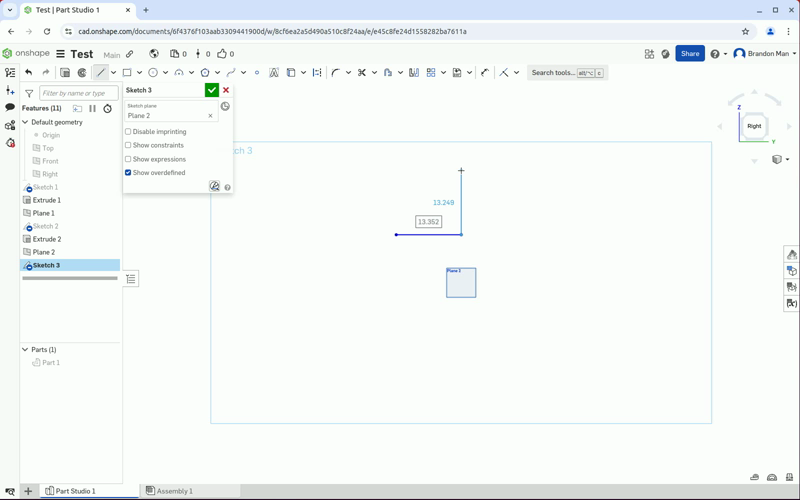
click(461, 170)
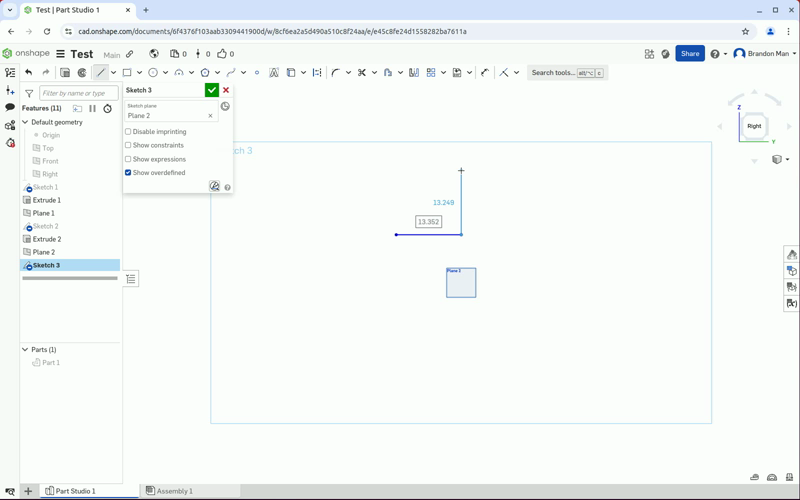
key_up(shift)
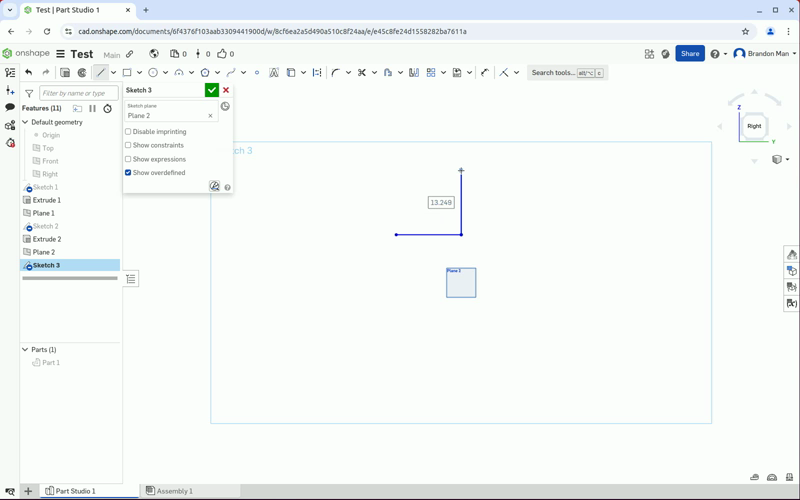
key_down(shift)
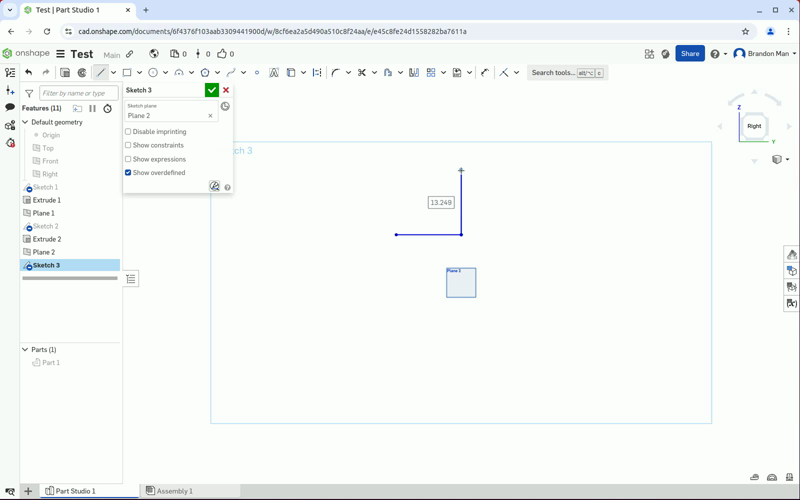
mouse_move(396, 170)
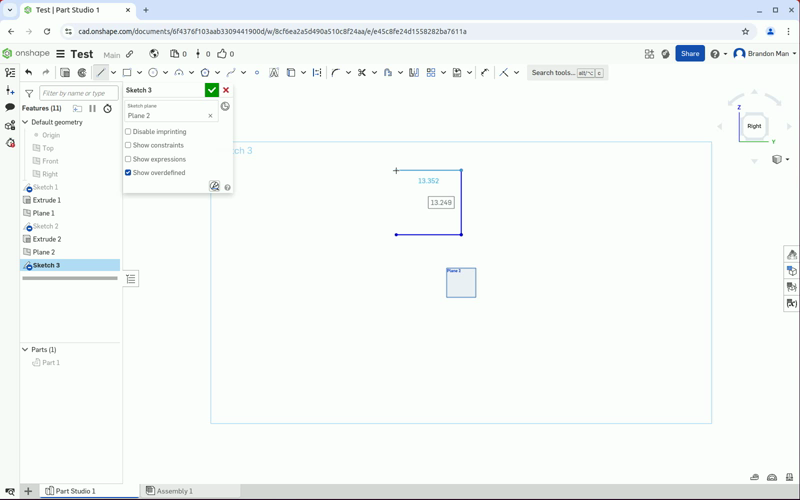
click(396, 170)
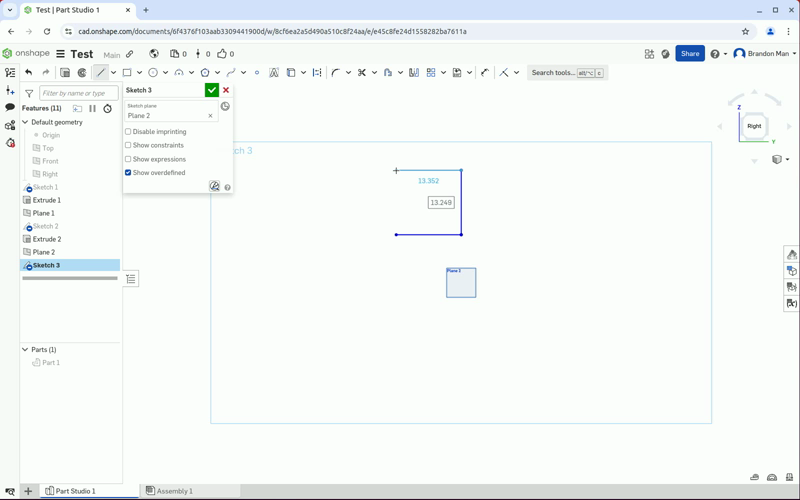
key_up(shift)
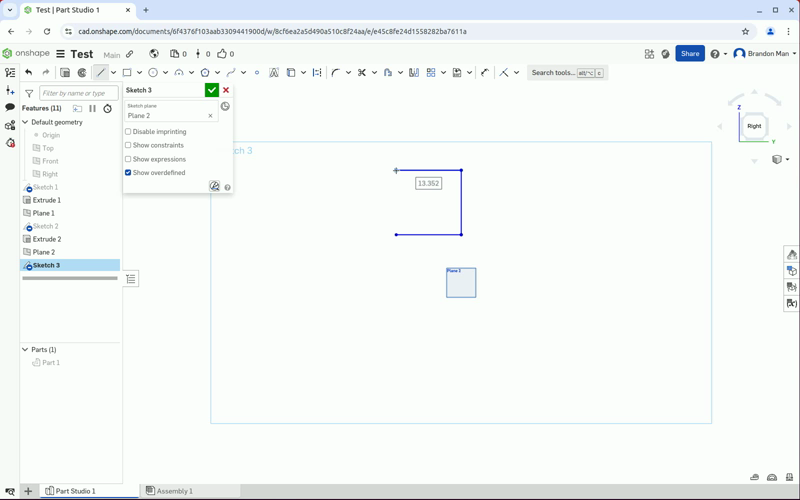
key_down(shift)
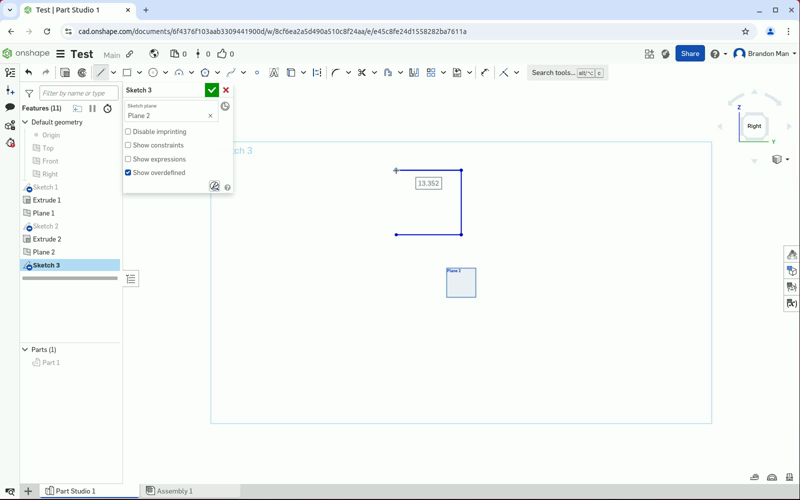
mouse_move(396, 234)
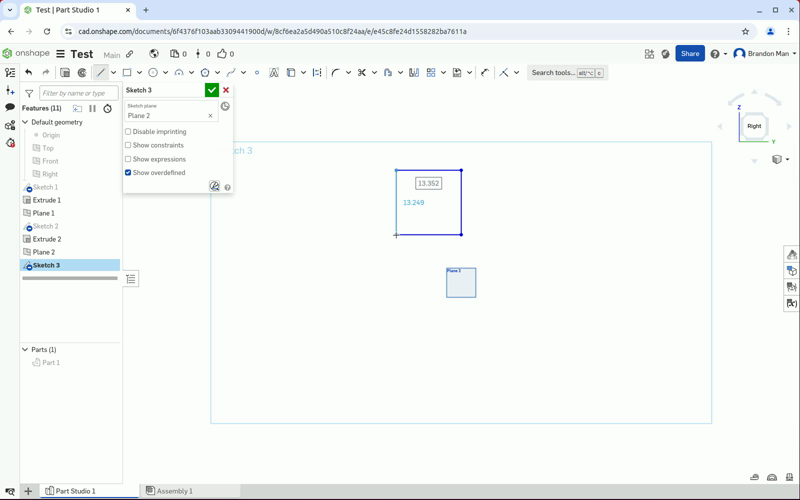
key_up(shift)
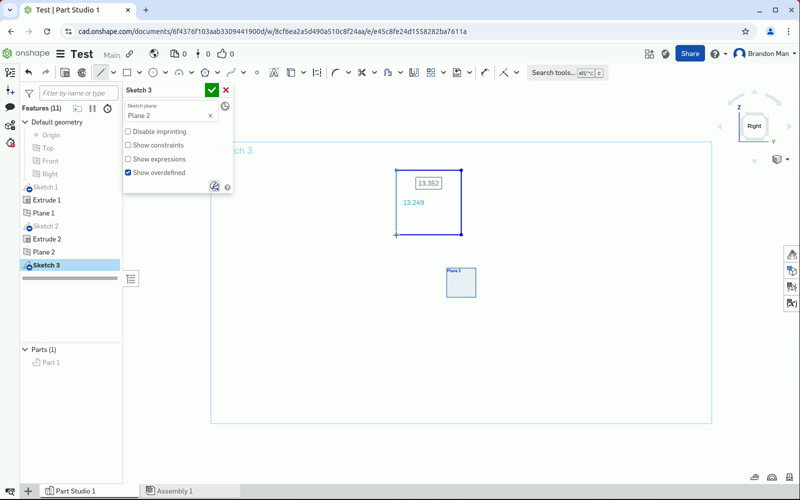
click(396, 234)
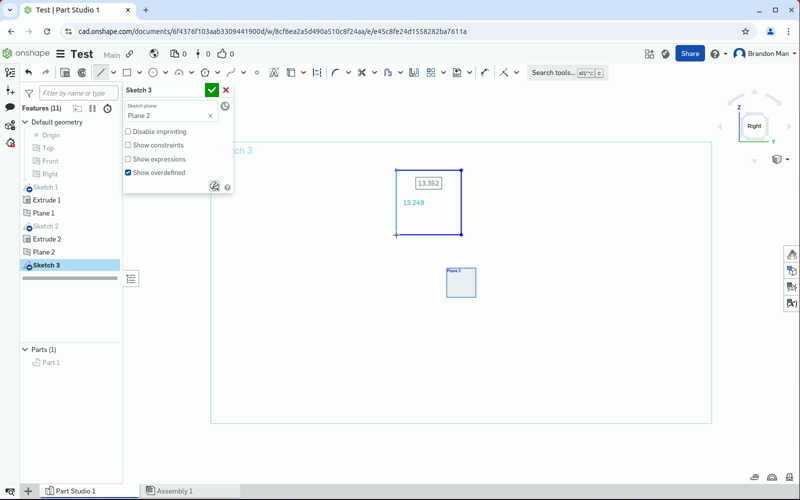
key(esc)
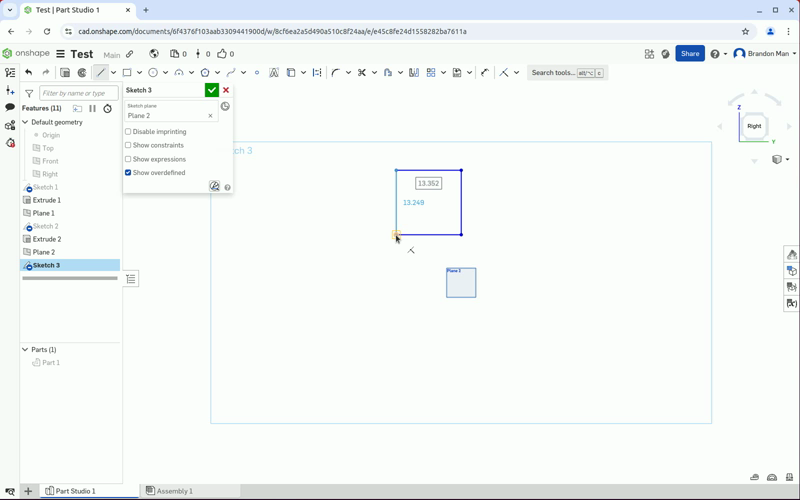
mouse_move(411, 217)
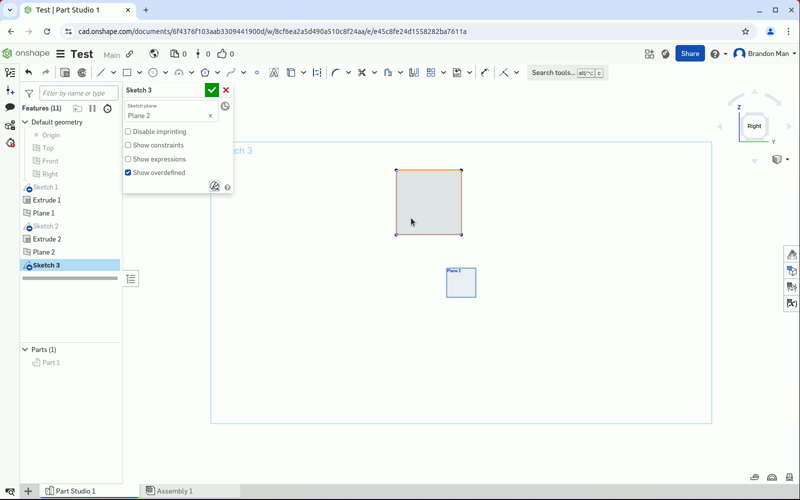
click(411, 217)
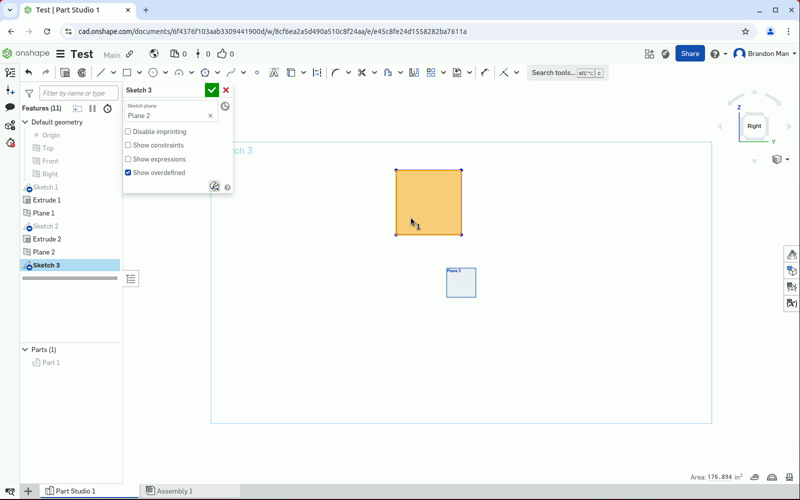
mouse_move(73, 352)
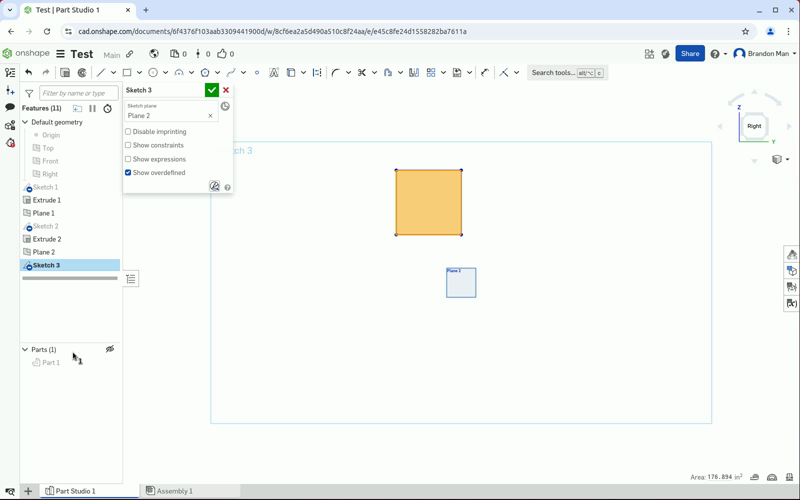
key(shift+y)
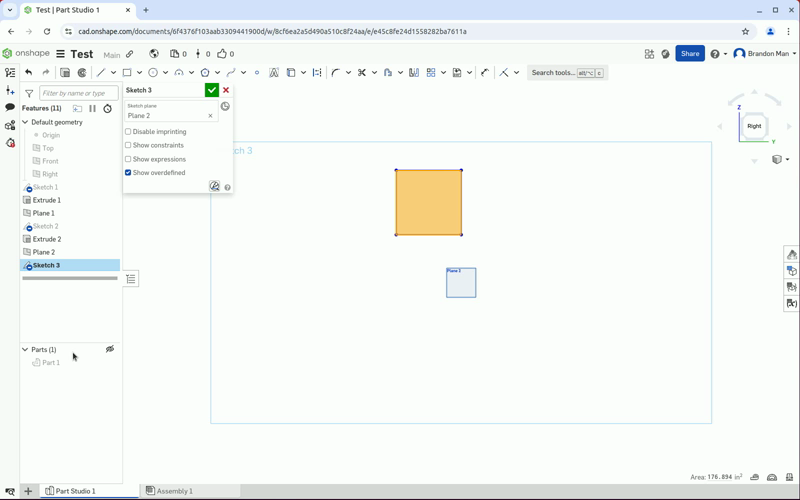
key(shift+e)
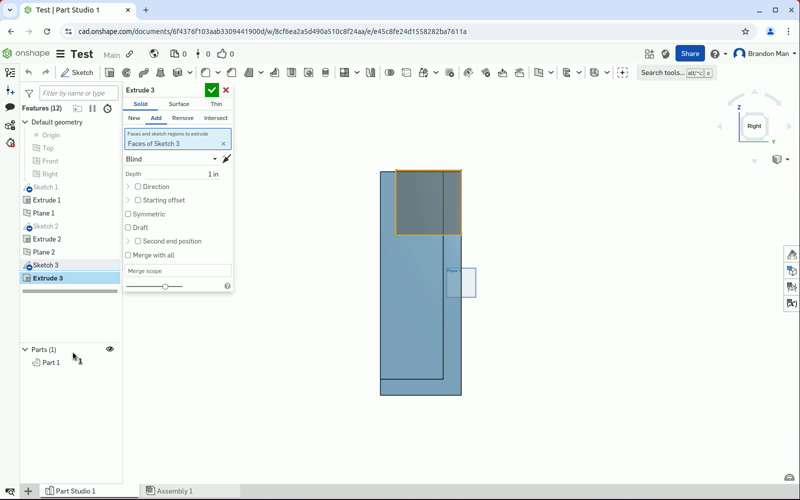
mouse_move(143, 106)
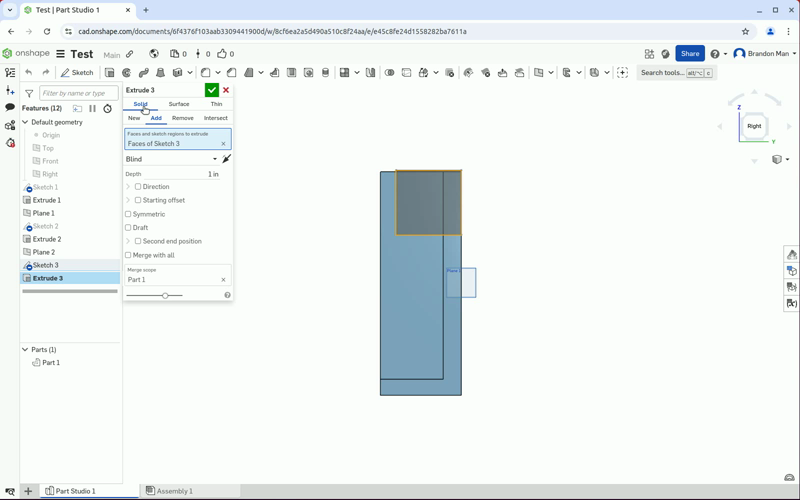
click(143, 106)
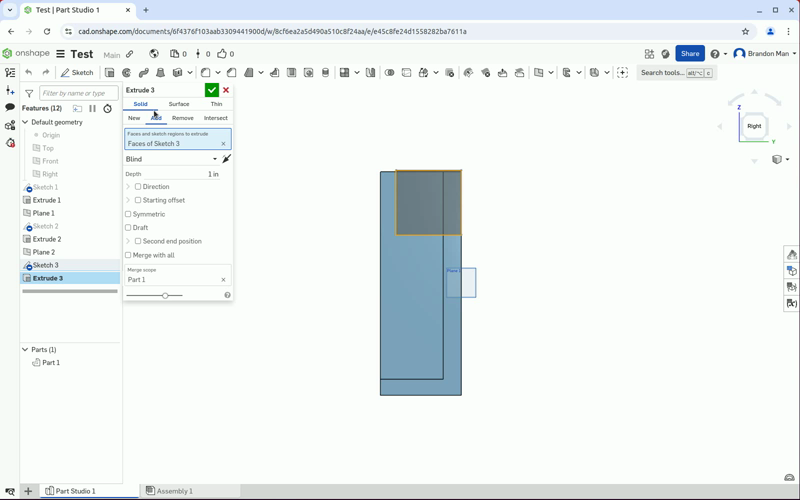
mouse_move(186, 120)
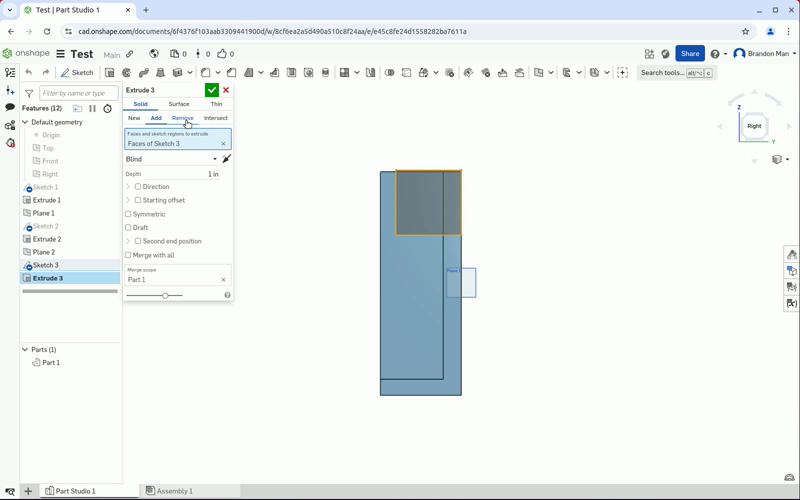
click(186, 120)
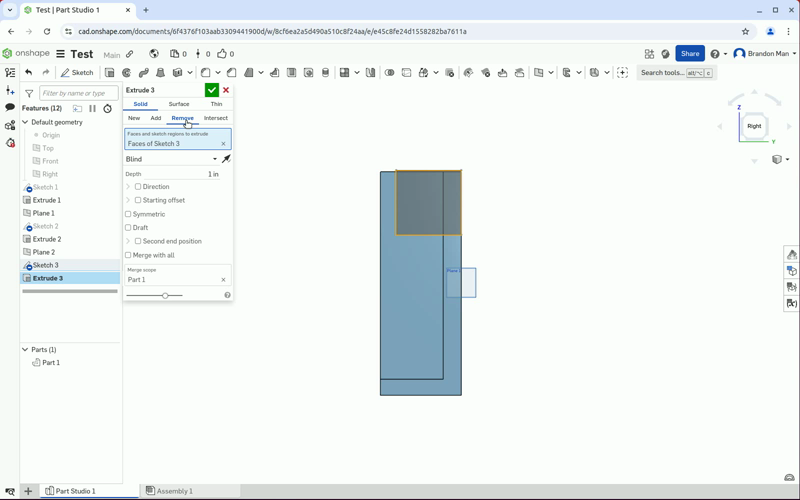
key(tab, 4)
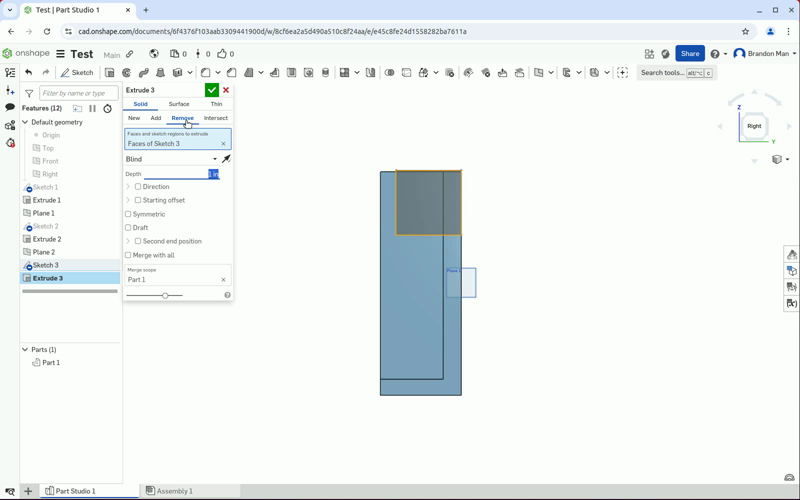
text(13.239)
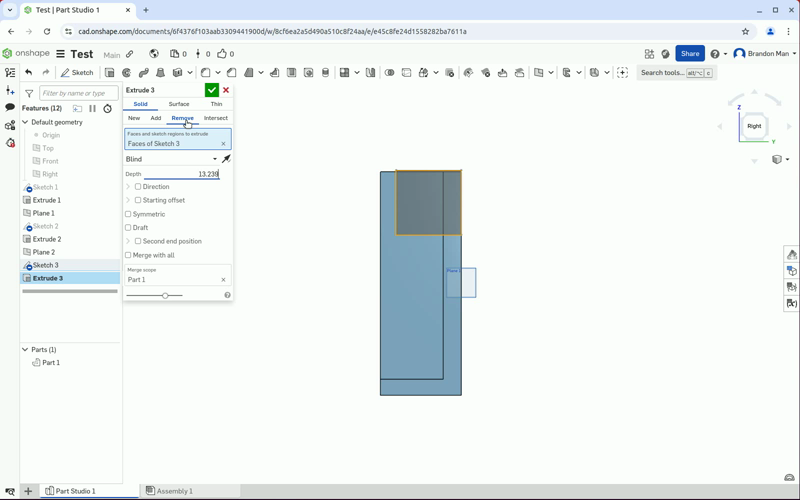
key(tab, 6)
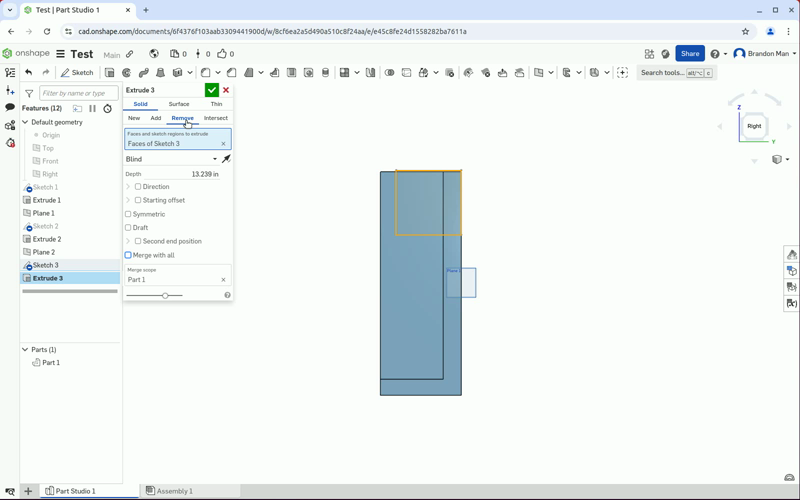
key(space)
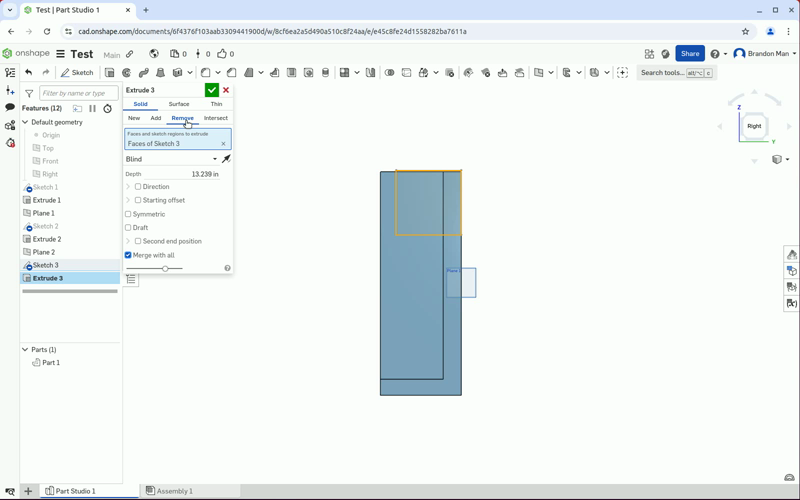
key(enter)
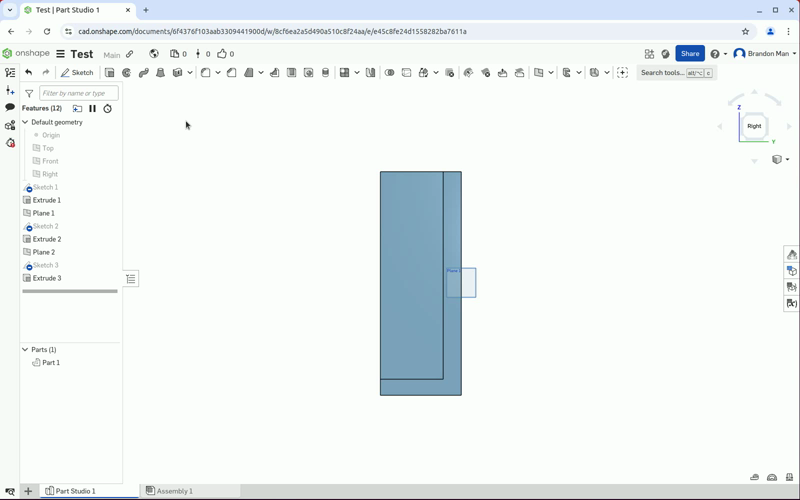
key(shift+h)
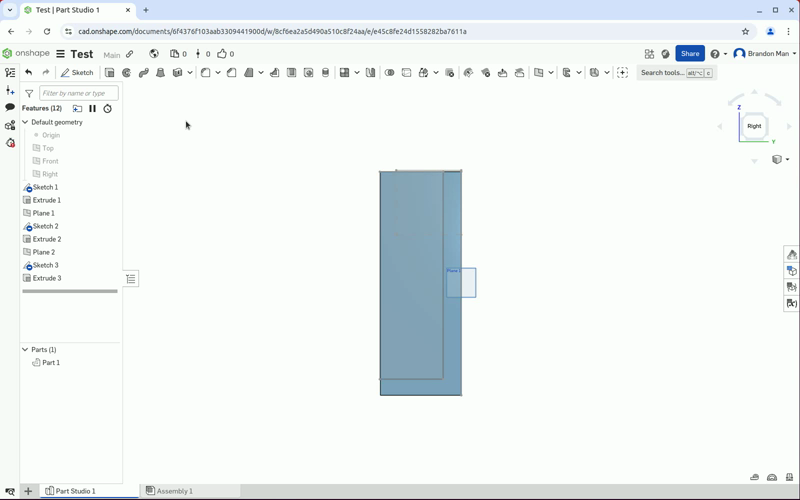
key(shift+h)
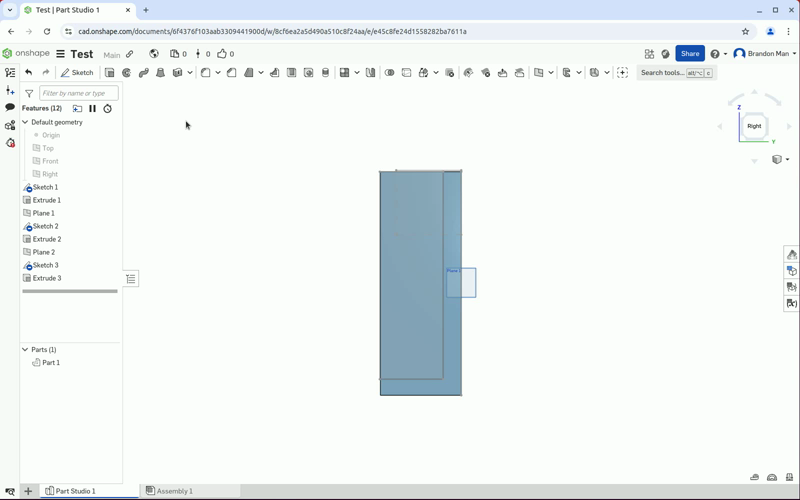
key(shift+7)
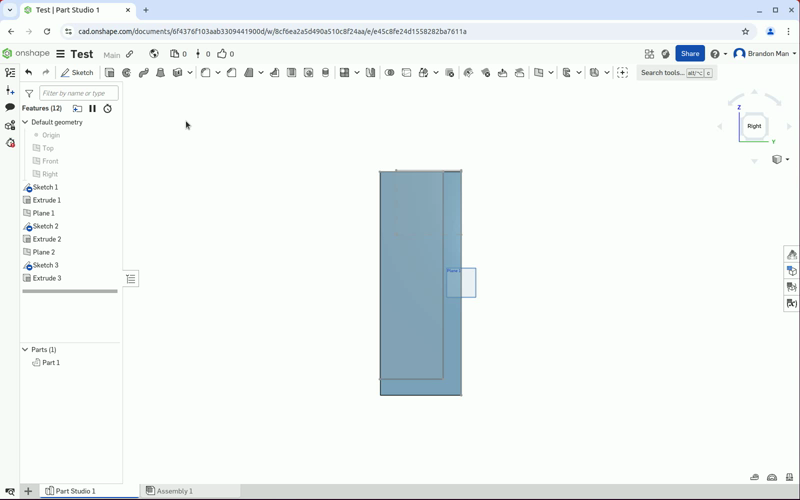
key(right, 2)
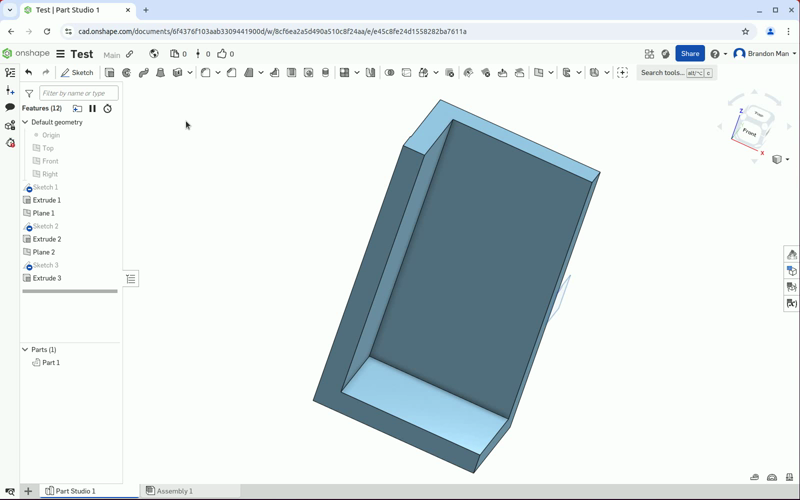
key(down, 2)
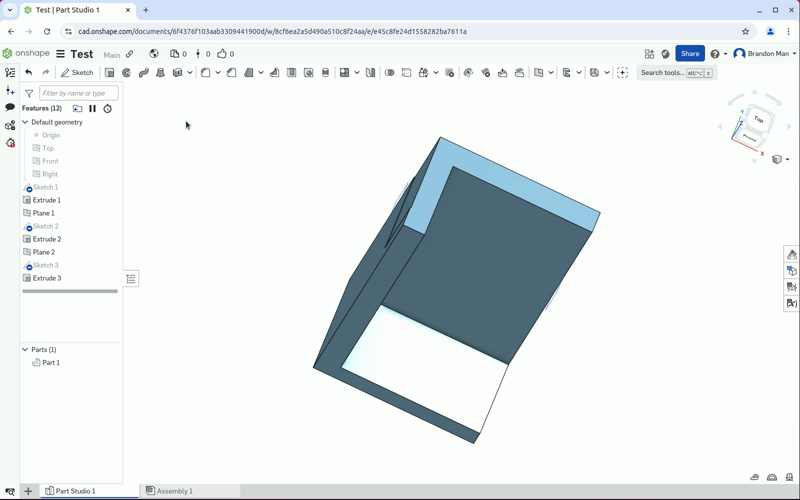
key(up, 2)
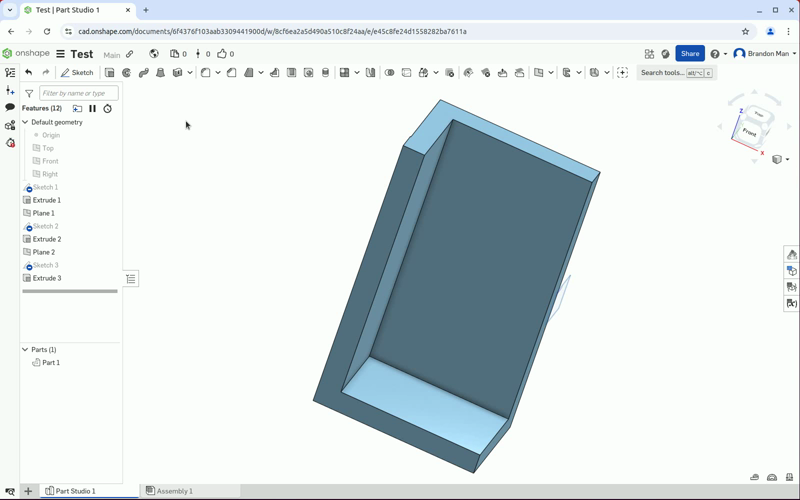
key(left, 2)
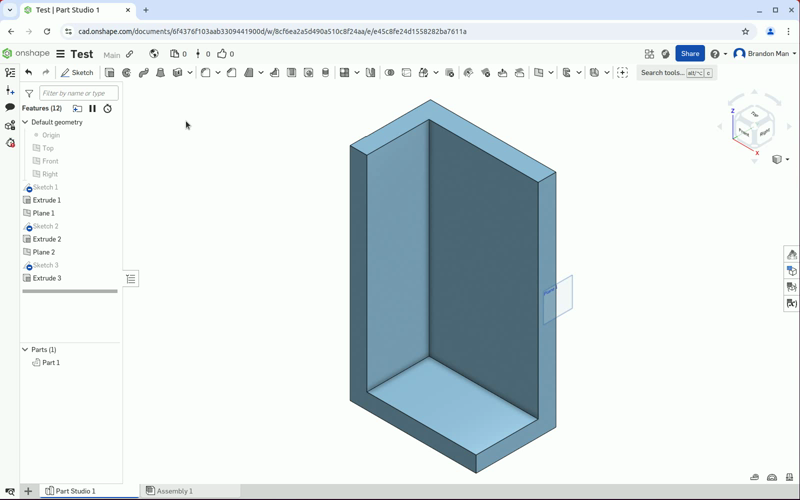
mouse_move(73, 189)
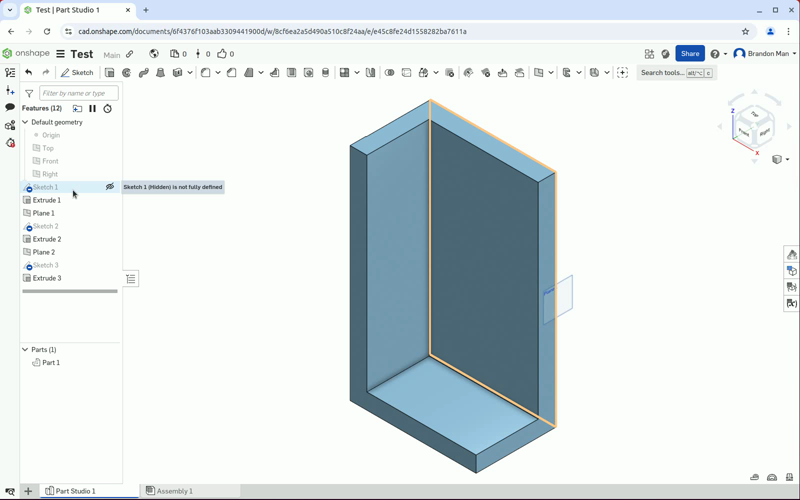
click(73, 189)